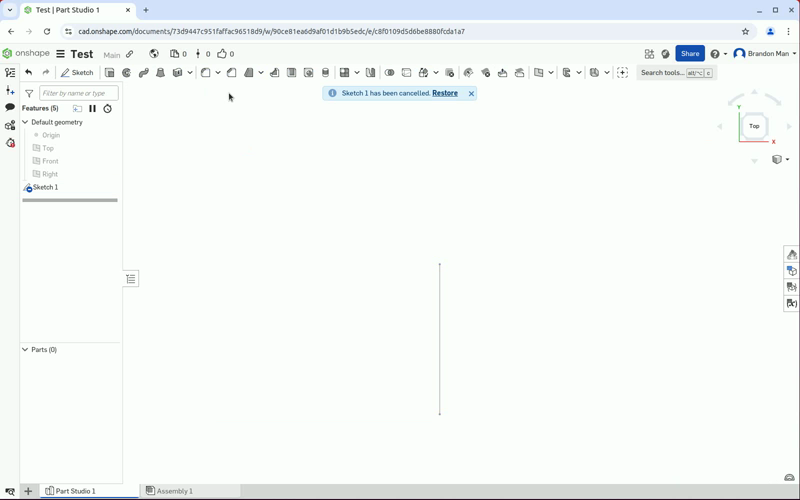
key(shift+h)
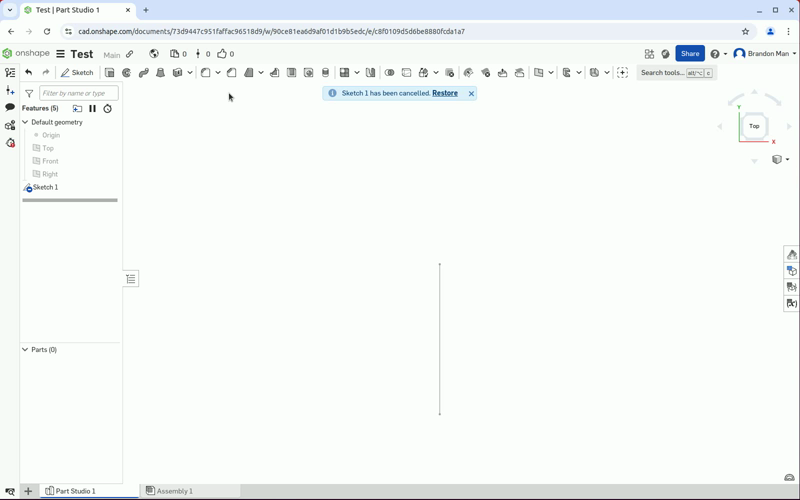
key(shift+s)
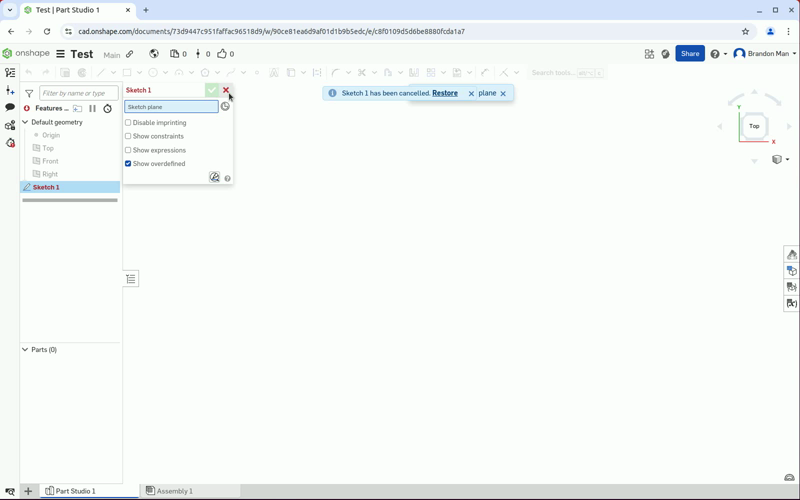
mouse_move(73, 150)
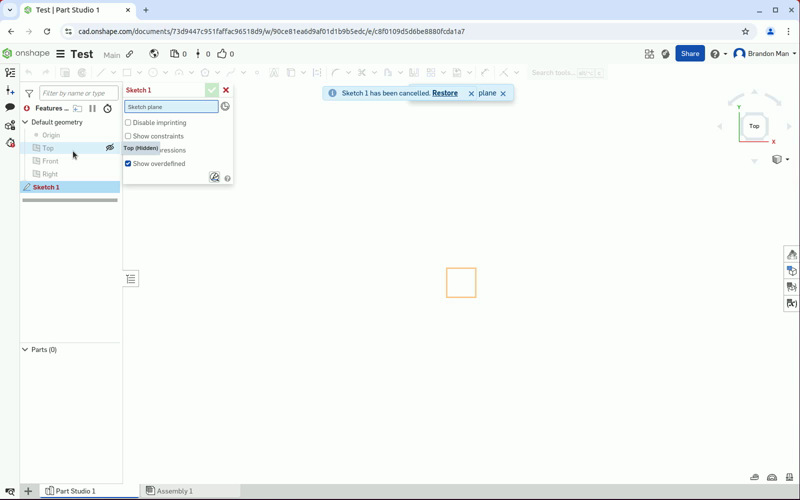
click(73, 150)
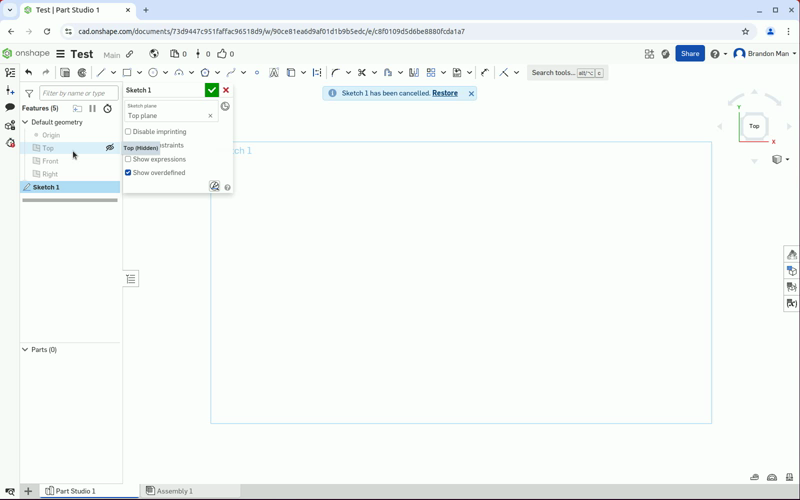
mouse_move(73, 352)
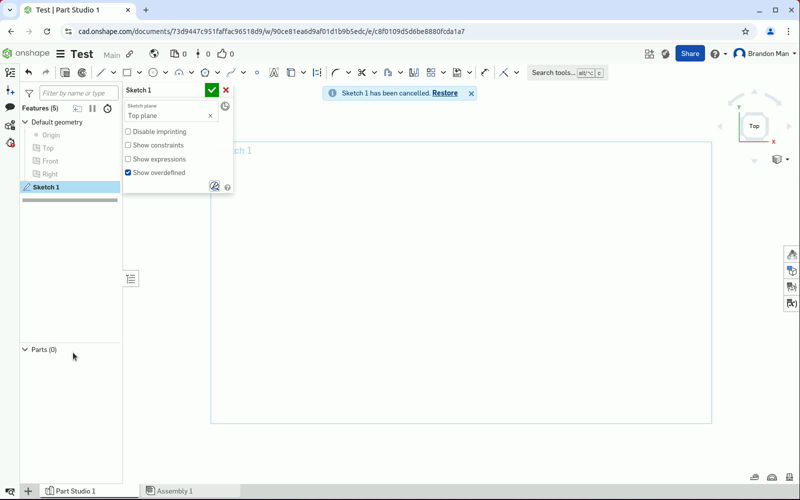
key(y)
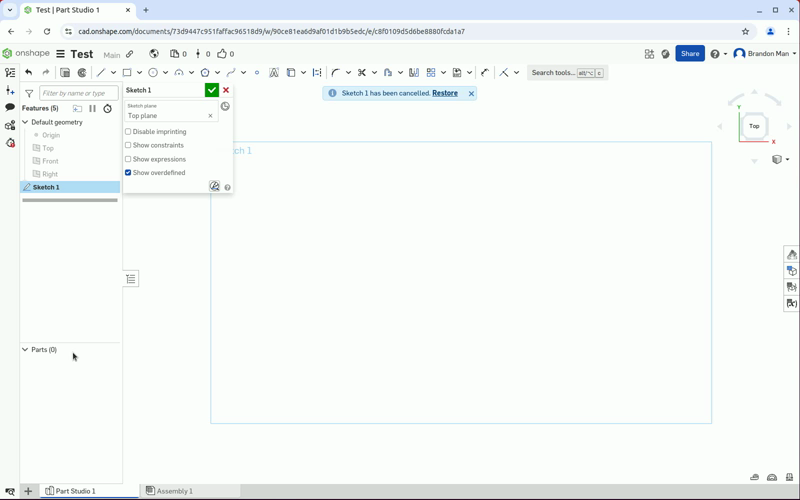
key(l)
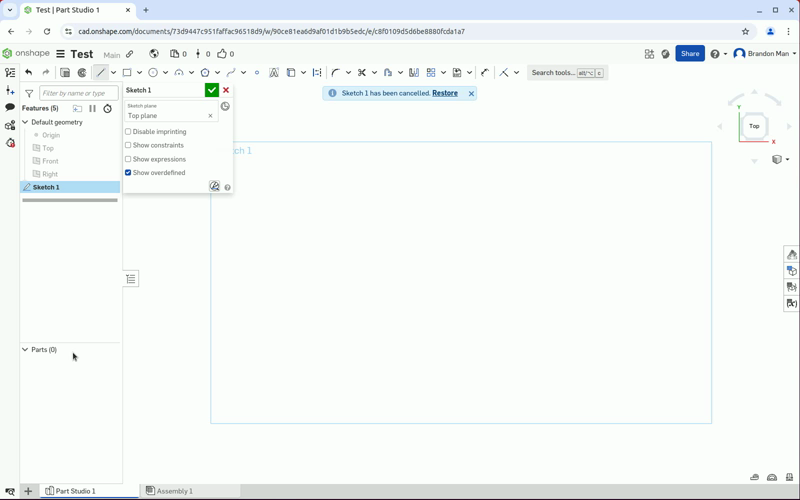
key_down(shift)
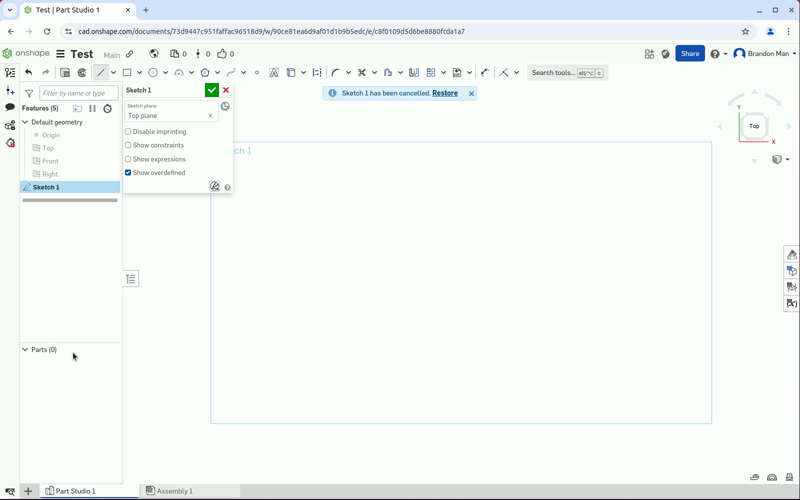
mouse_move(460, 245)
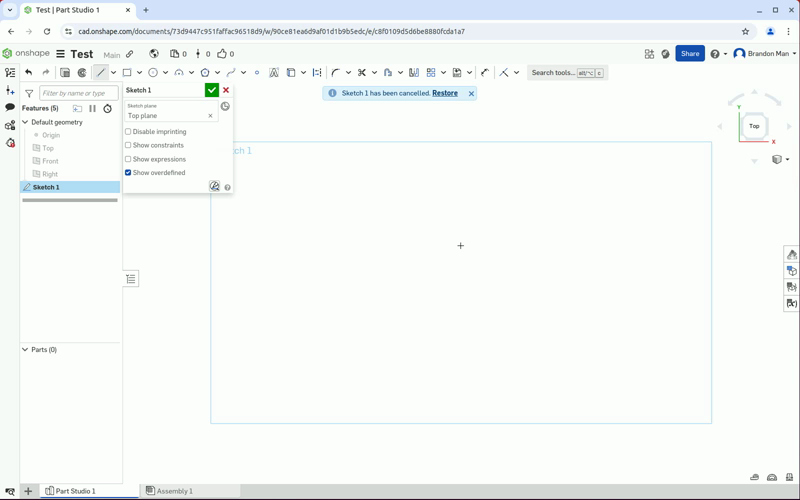
click(460, 245)
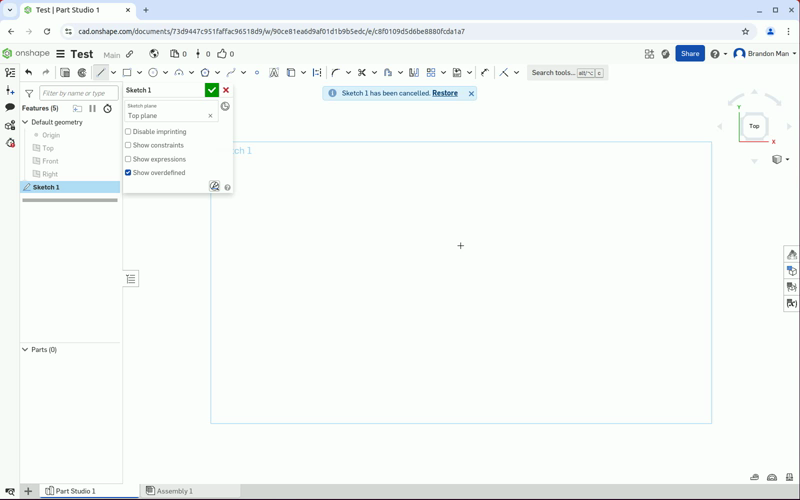
key_up(shift)
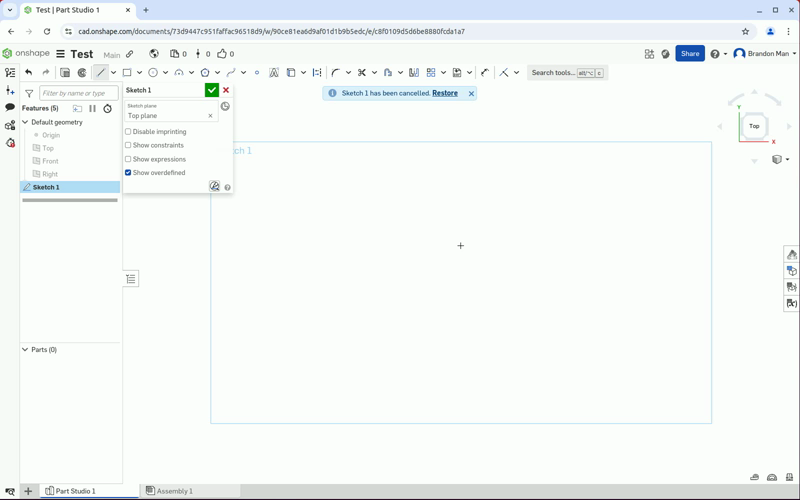
key_down(shift)
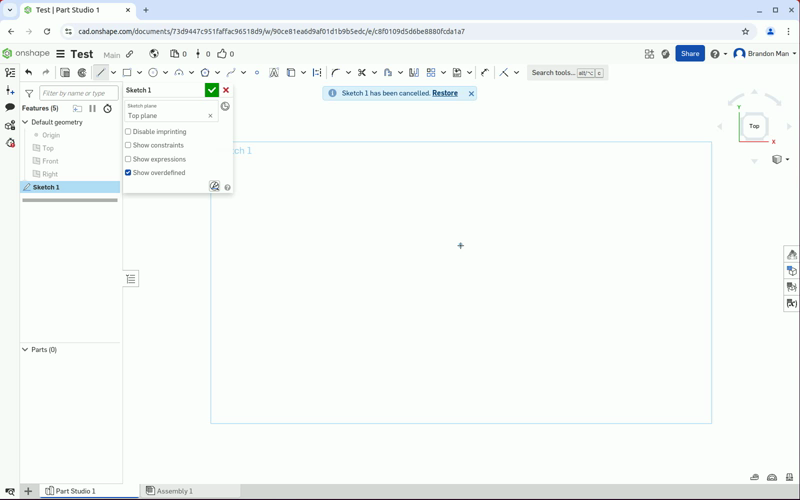
mouse_move(490, 245)
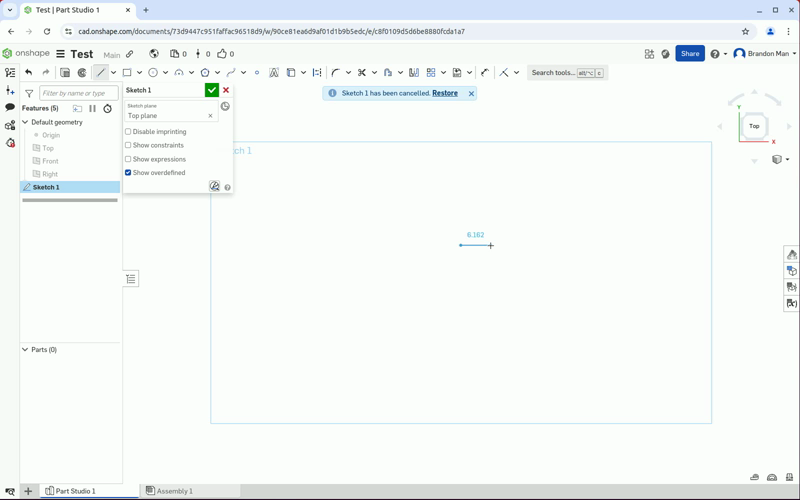
mouse_move(498, 283)
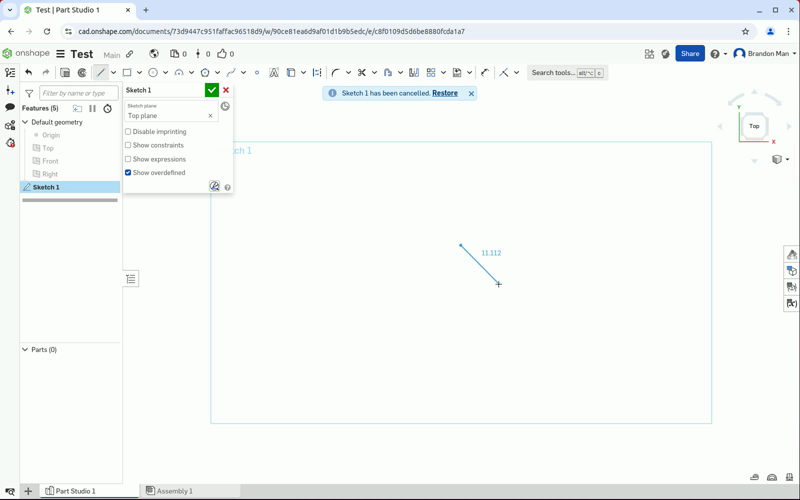
click(498, 283)
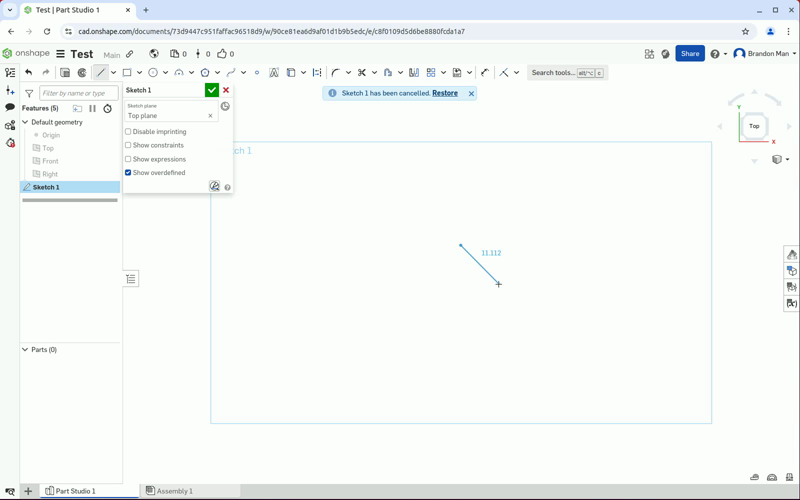
key_up(shift)
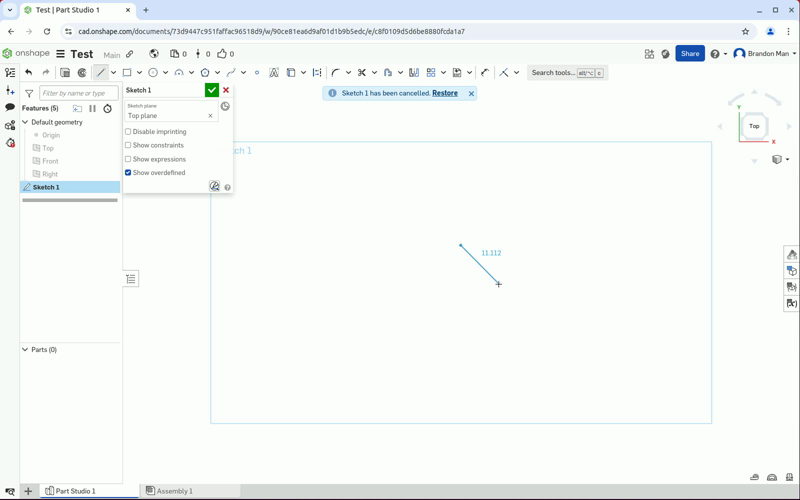
key_down(shift)
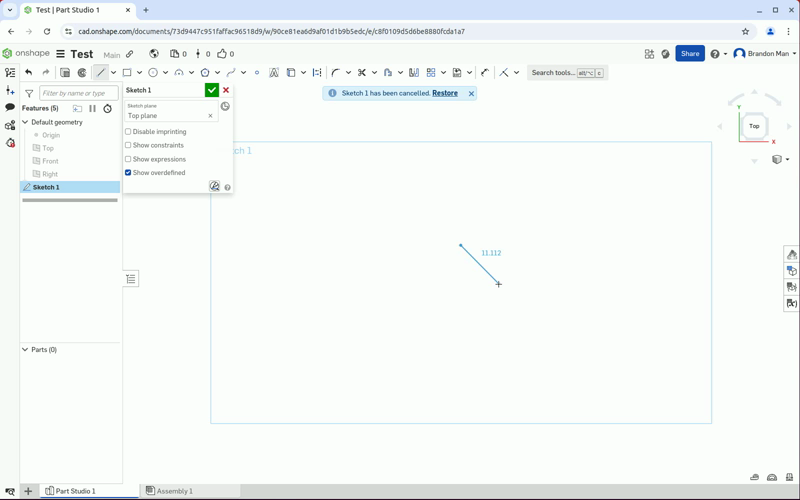
mouse_move(528, 283)
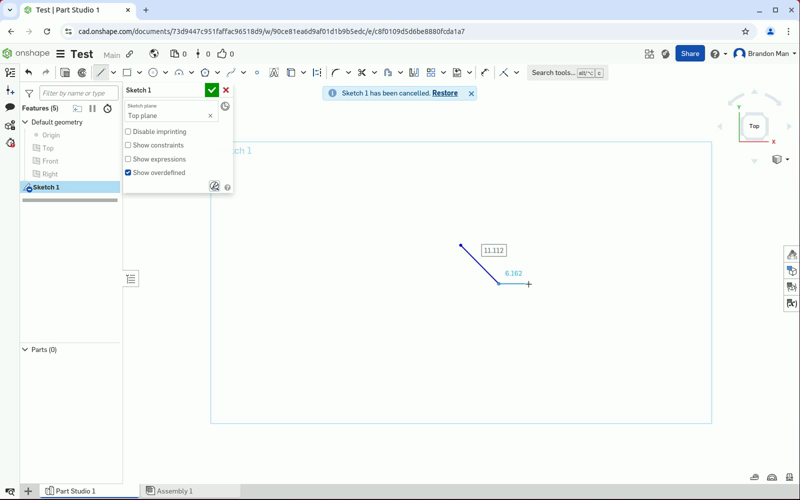
mouse_move(536, 283)
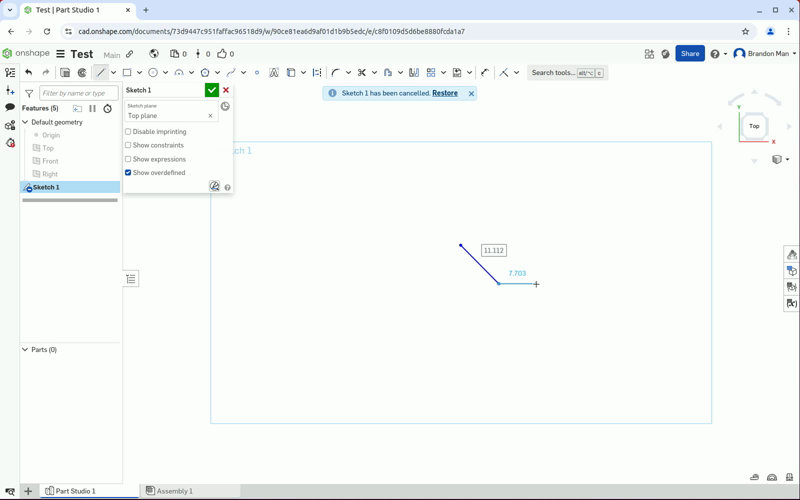
click(536, 283)
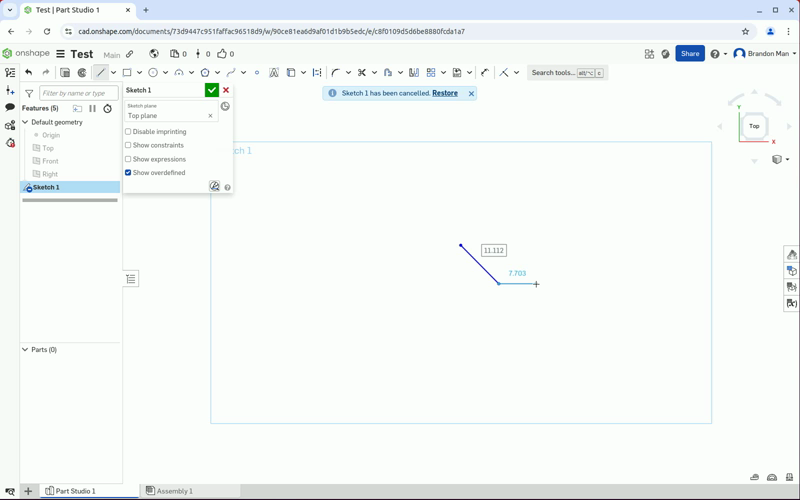
key_up(shift)
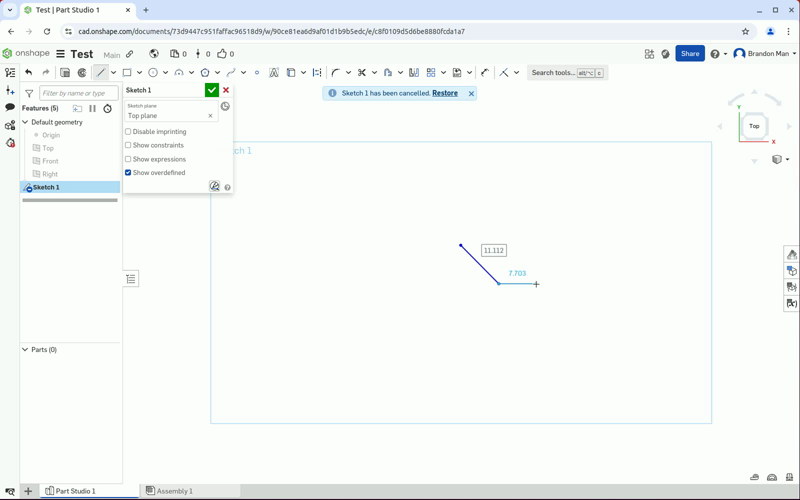
key_down(shift)
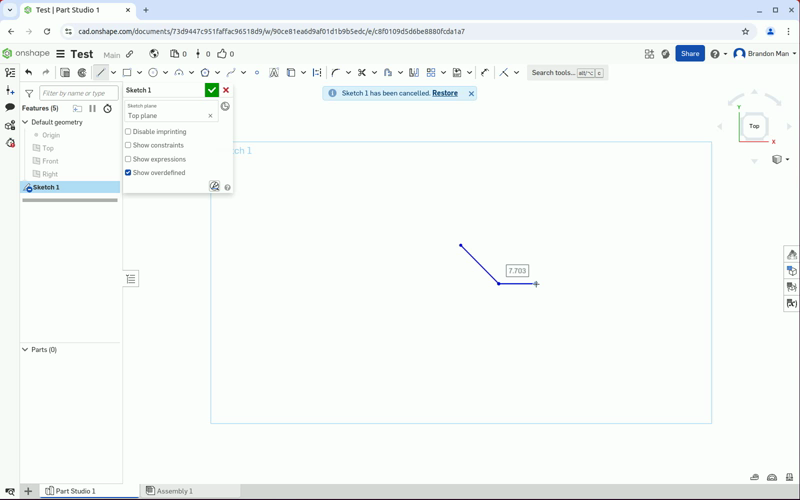
mouse_move(536, 207)
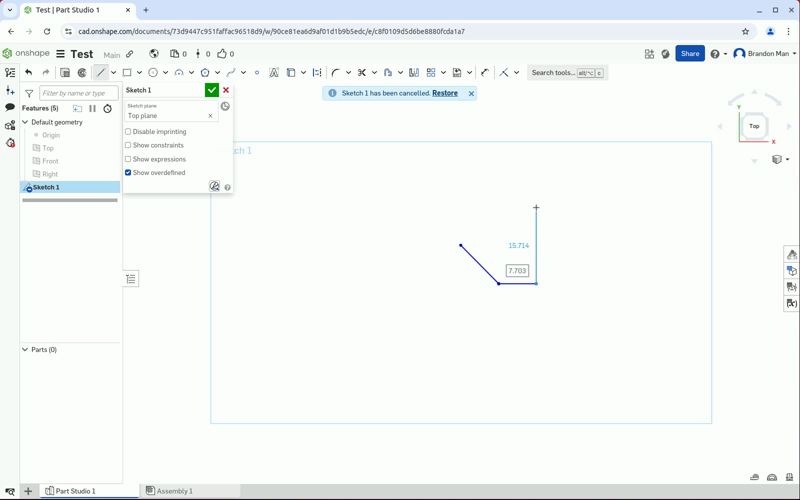
click(536, 207)
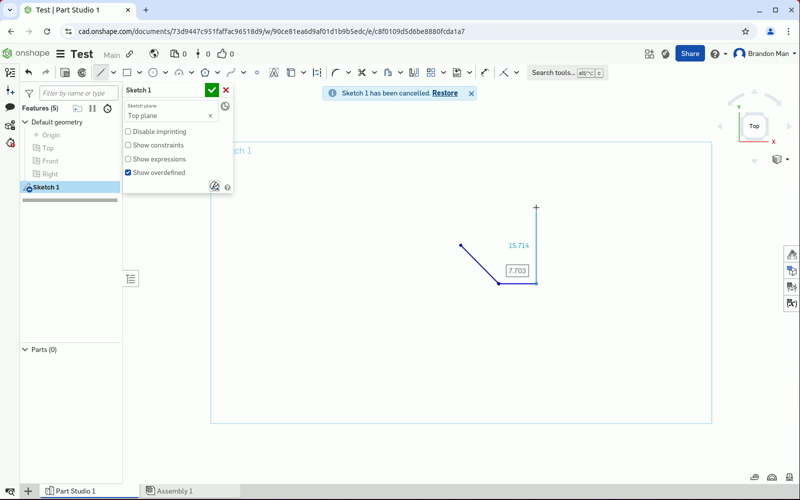
key_up(shift)
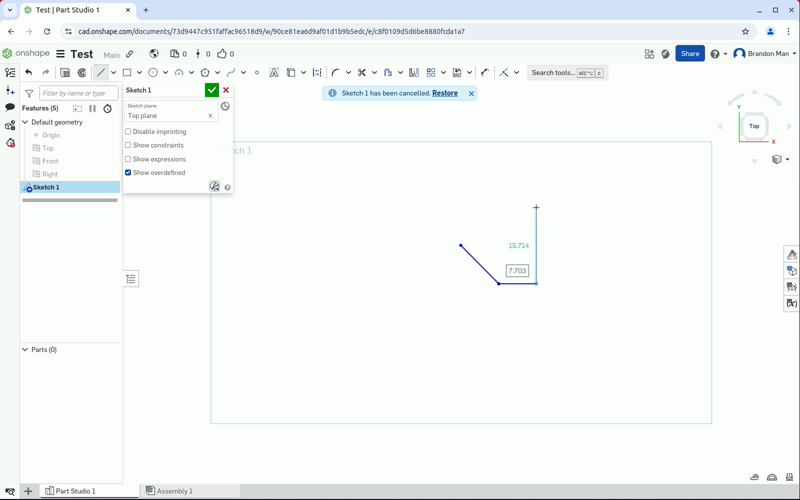
key_down(shift)
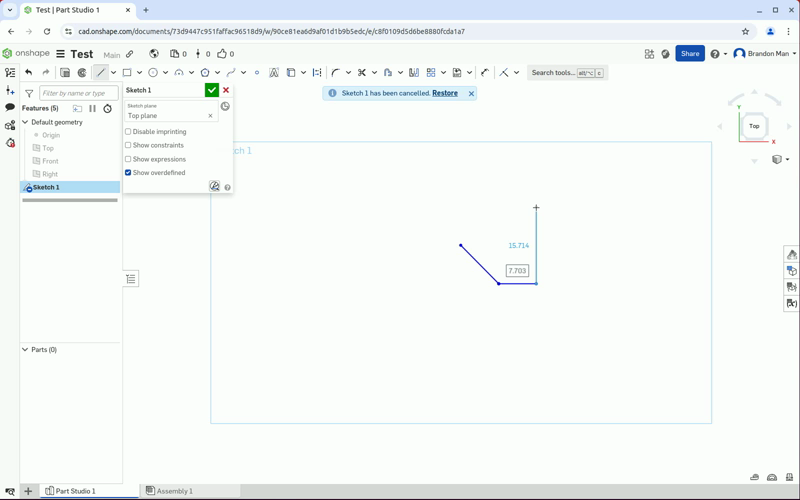
mouse_move(460, 207)
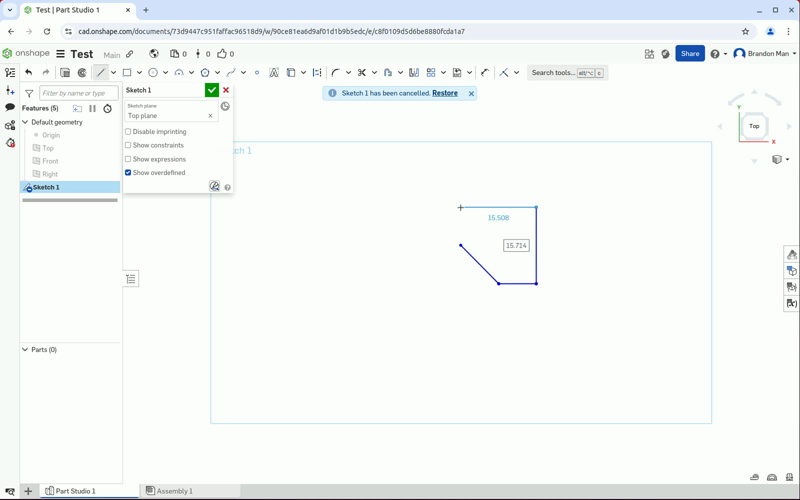
click(460, 207)
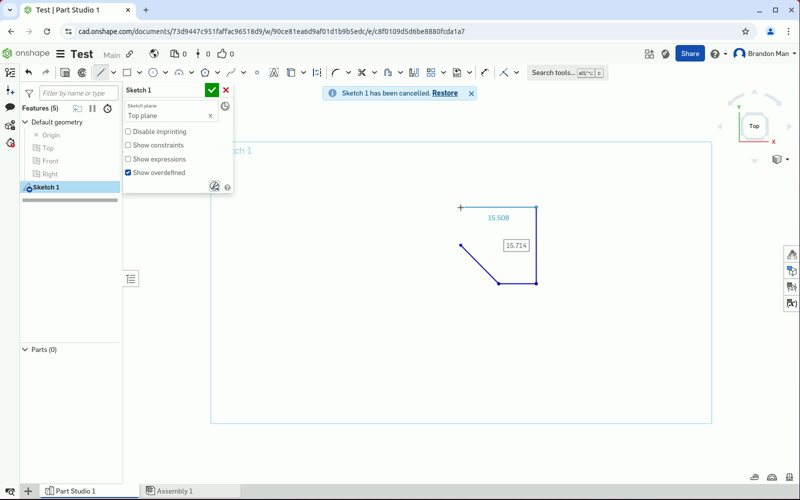
key_up(shift)
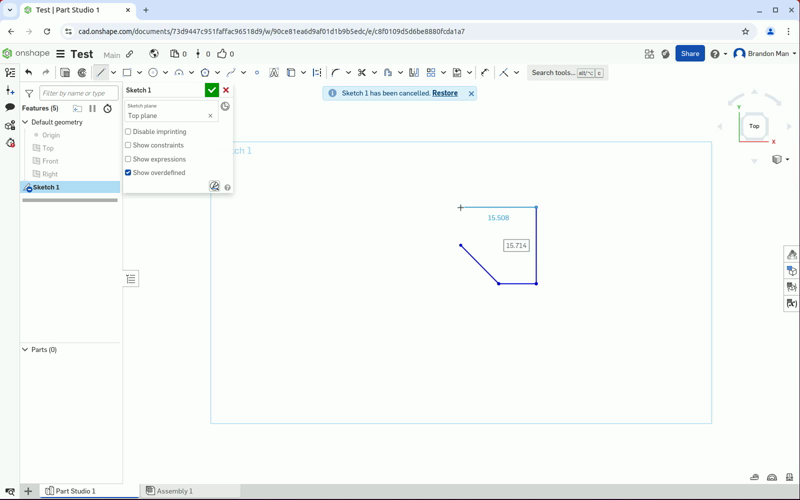
mouse_move(490, 207)
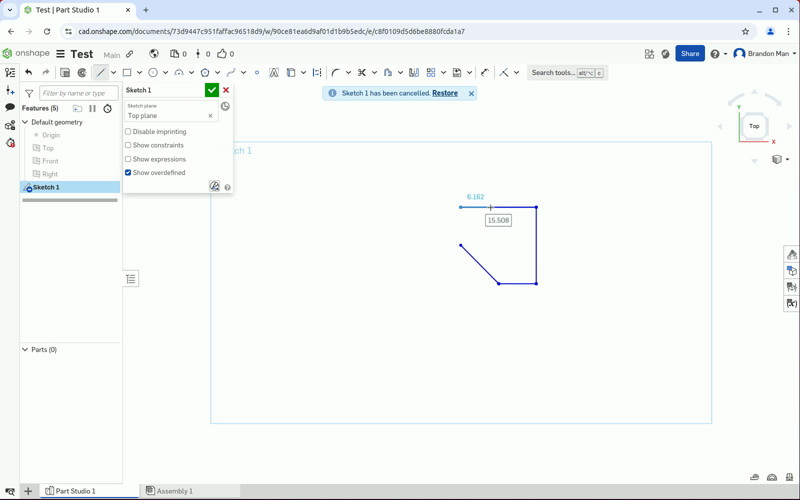
key_down(shift)
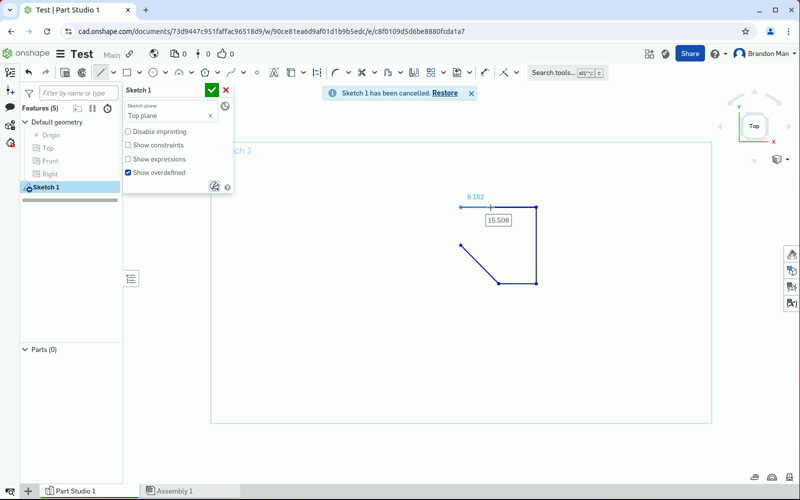
mouse_move(460, 245)
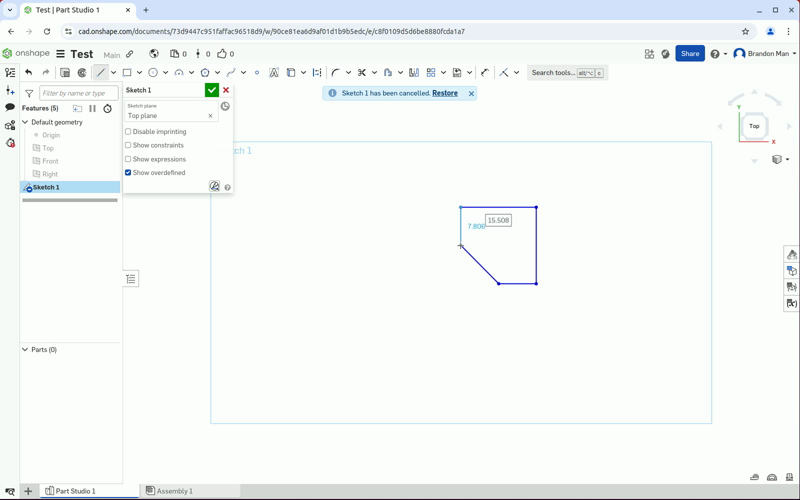
key_up(shift)
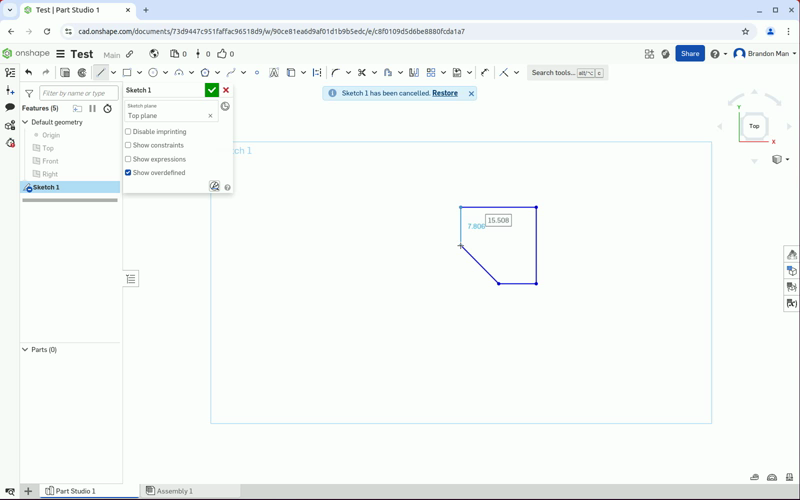
click(460, 245)
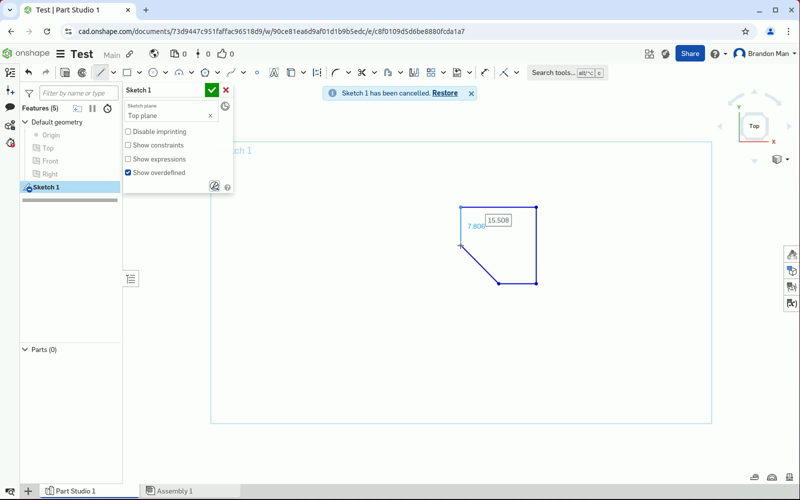
key(esc)
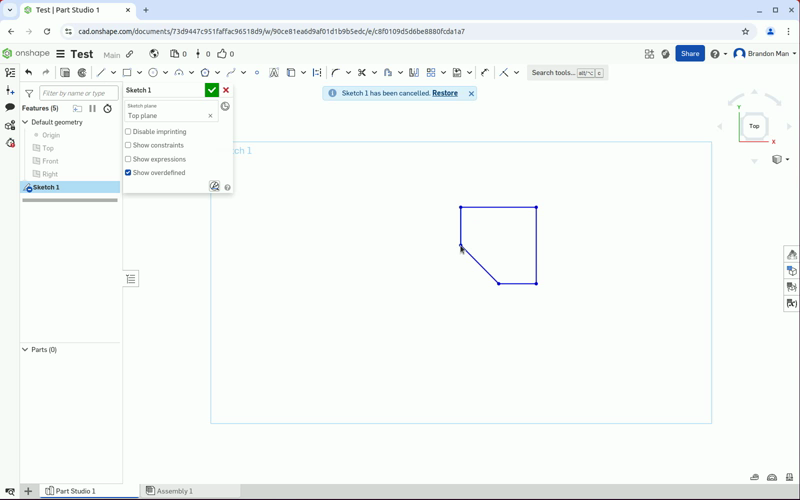
mouse_move(527, 232)
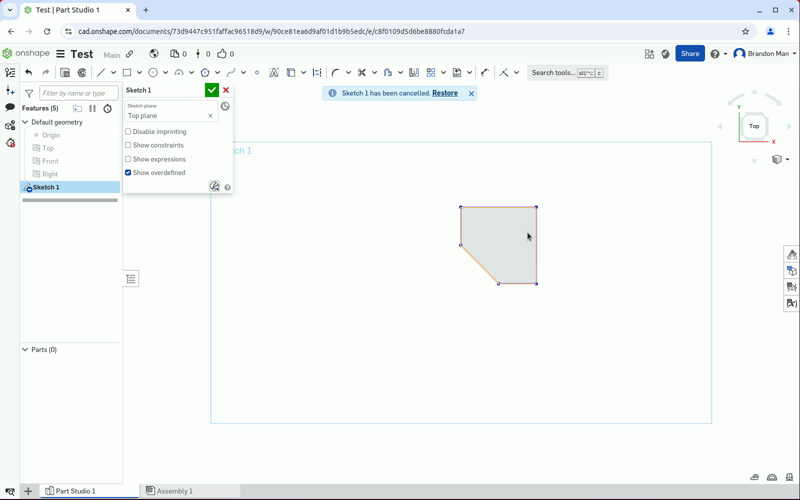
click(527, 232)
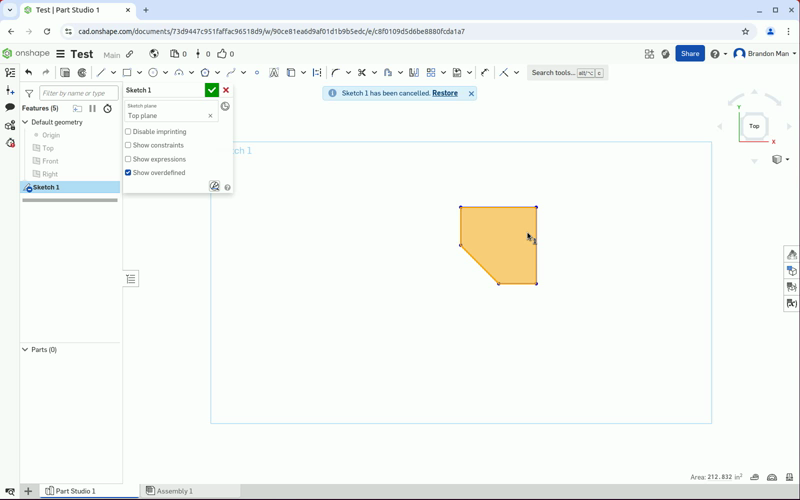
mouse_move(73, 352)
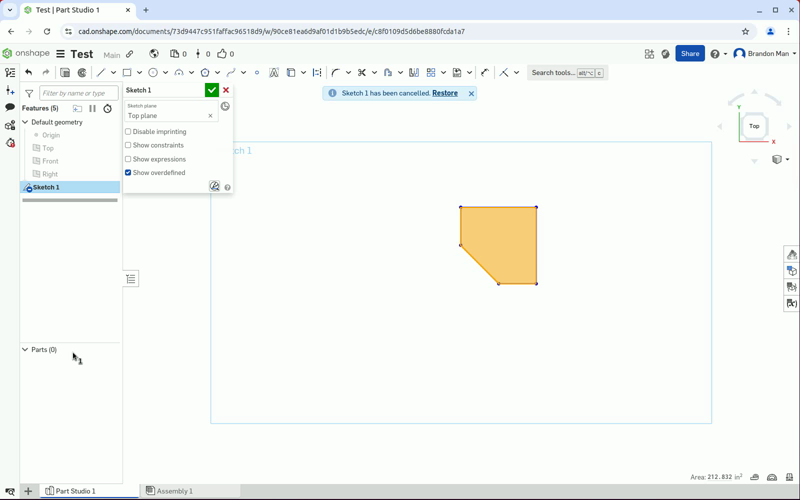
key(shift+y)
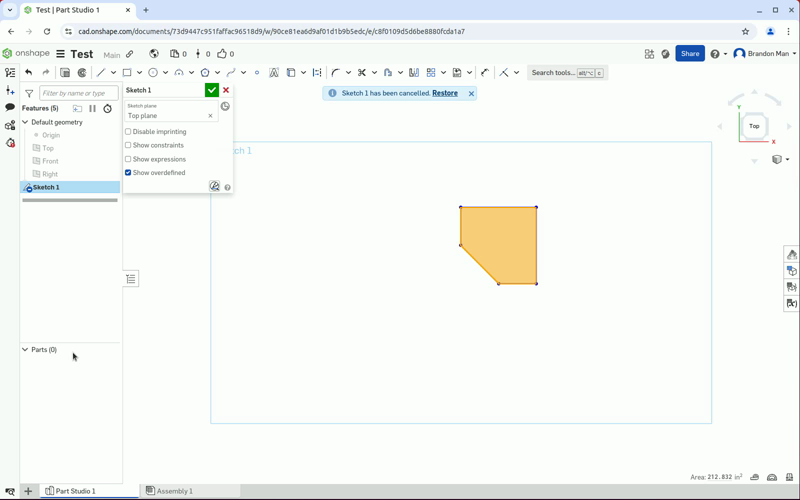
key(shift+e)
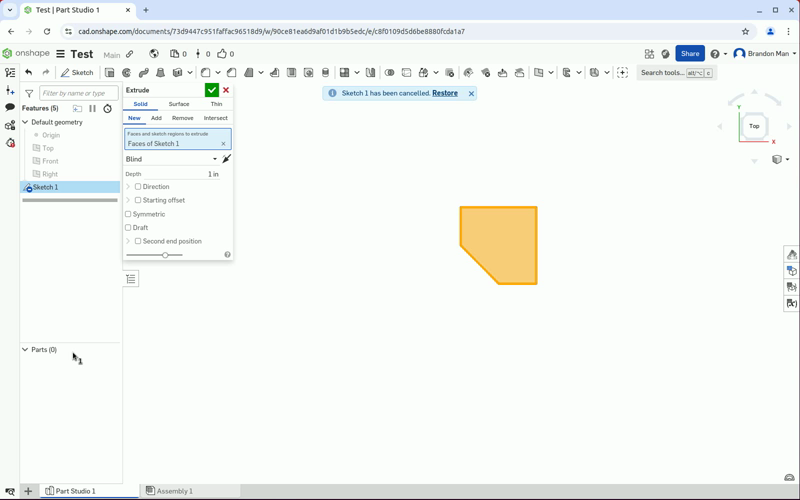
mouse_move(143, 106)
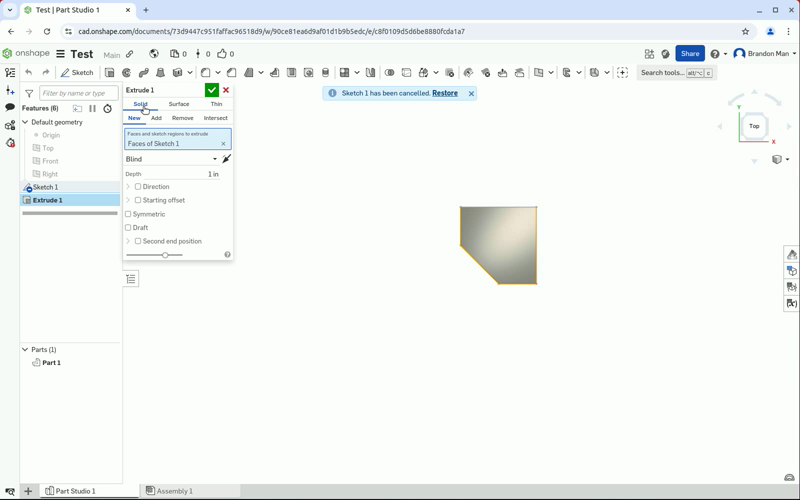
click(143, 106)
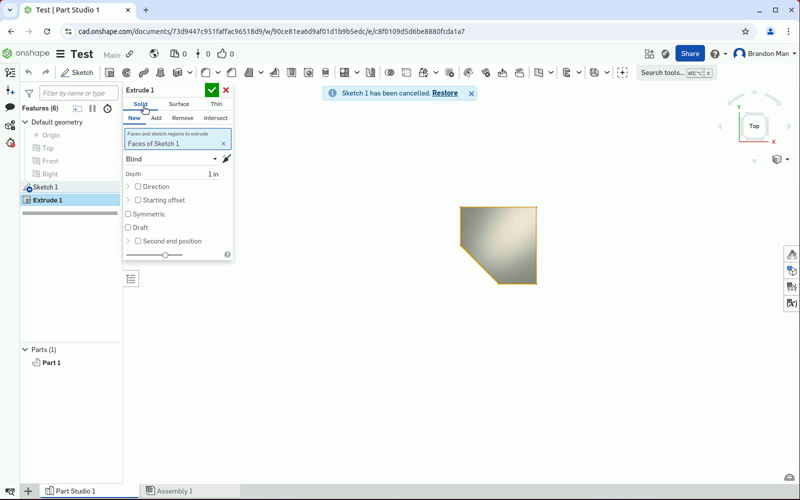
mouse_move(137, 120)
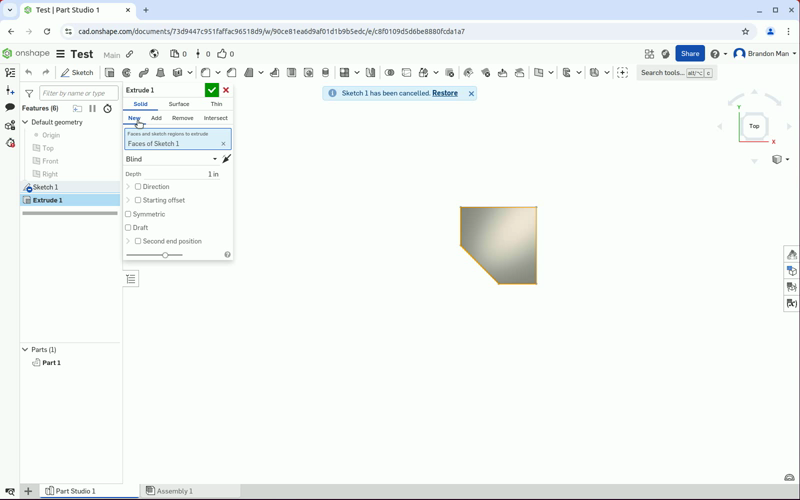
click(137, 120)
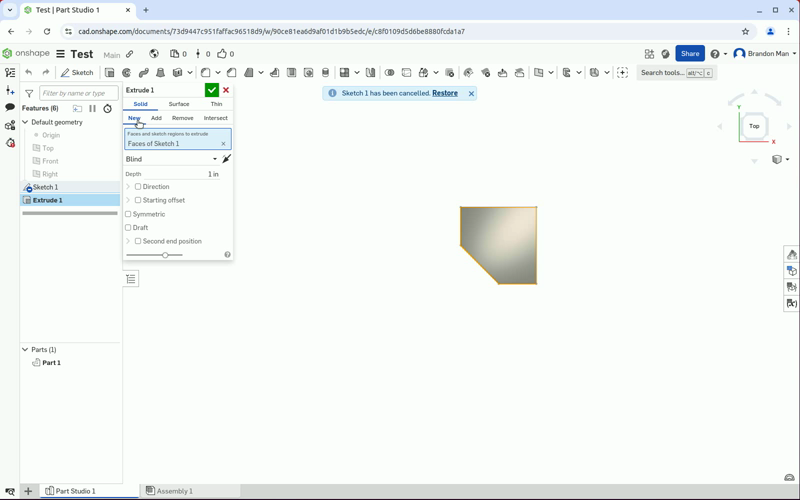
key(tab, 4)
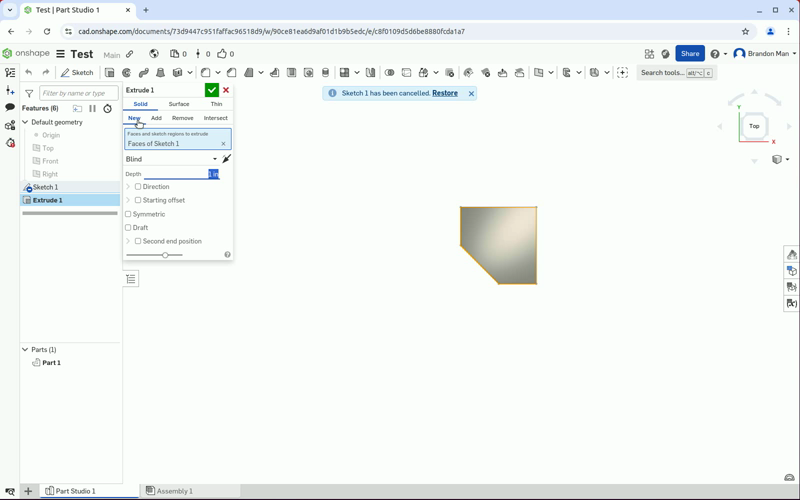
text(15.405)
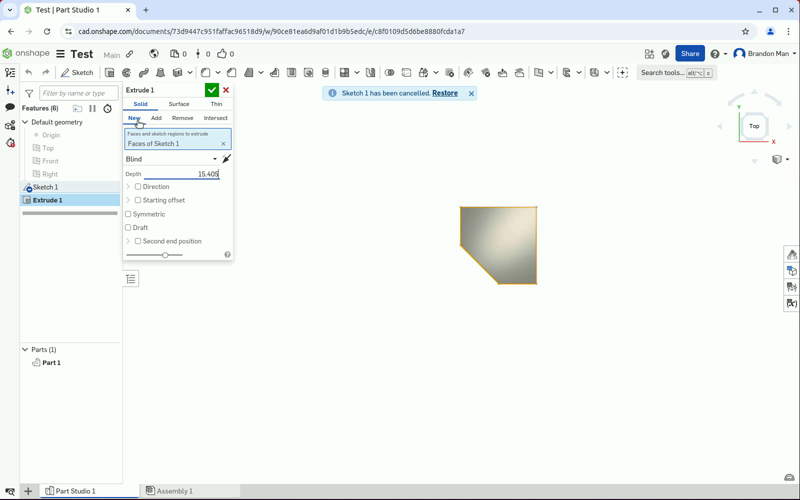
key(enter)
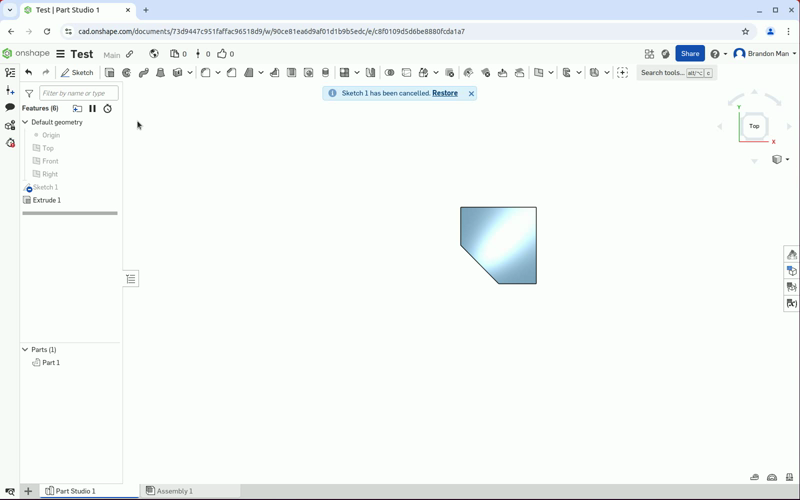
key(shift+h)
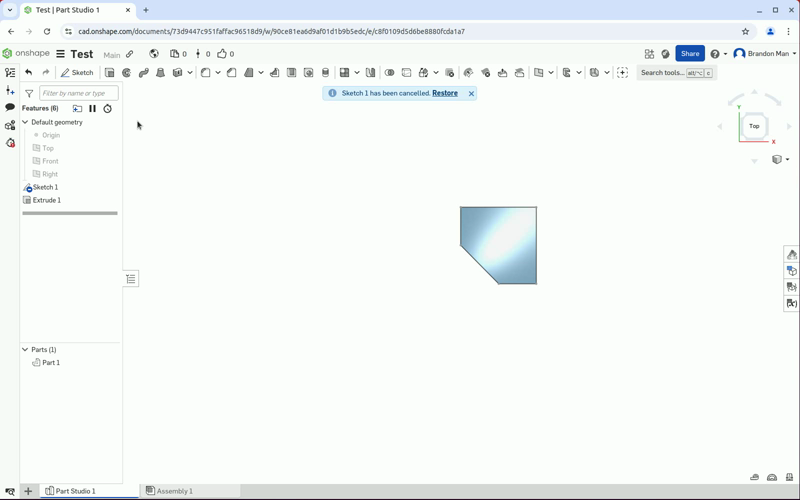
key(shift+h)
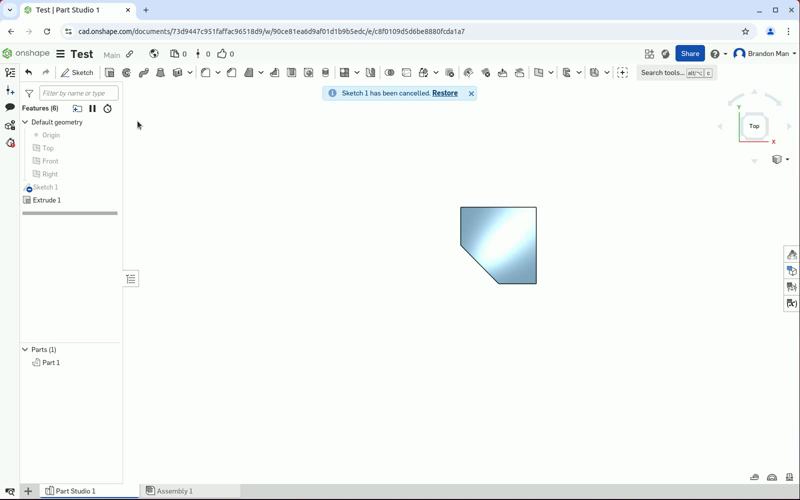
mouse_move(73, 189)
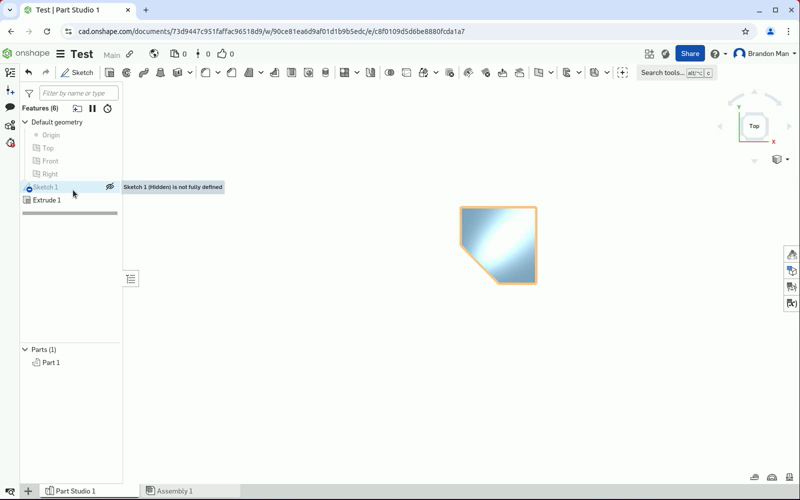
click(73, 189)
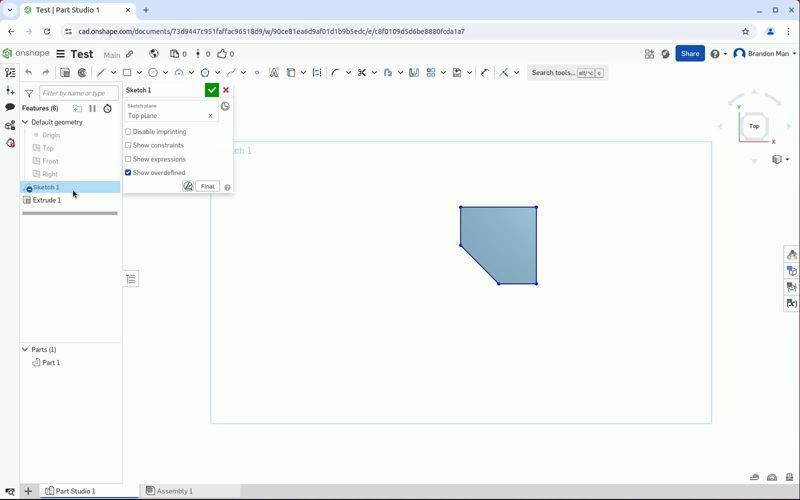
mouse_move(229, 92)
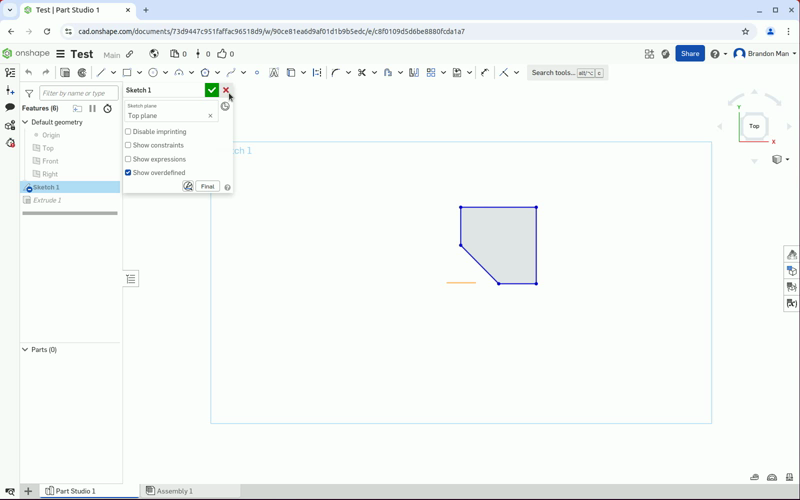
click(229, 92)
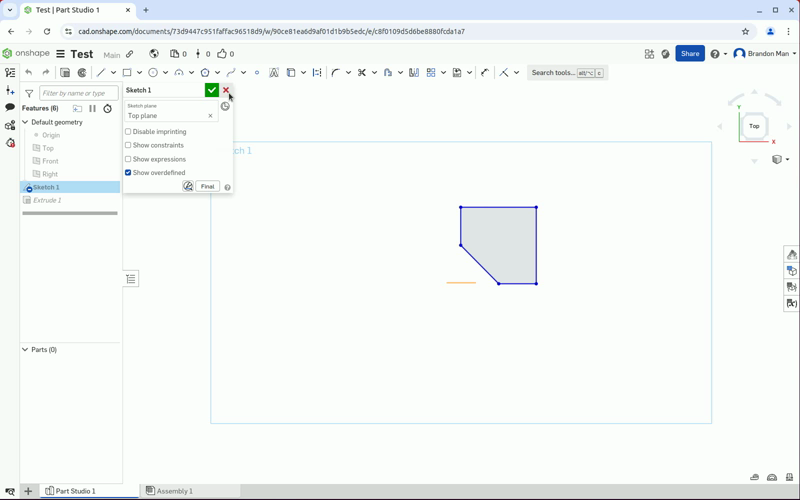
key(shift+s)
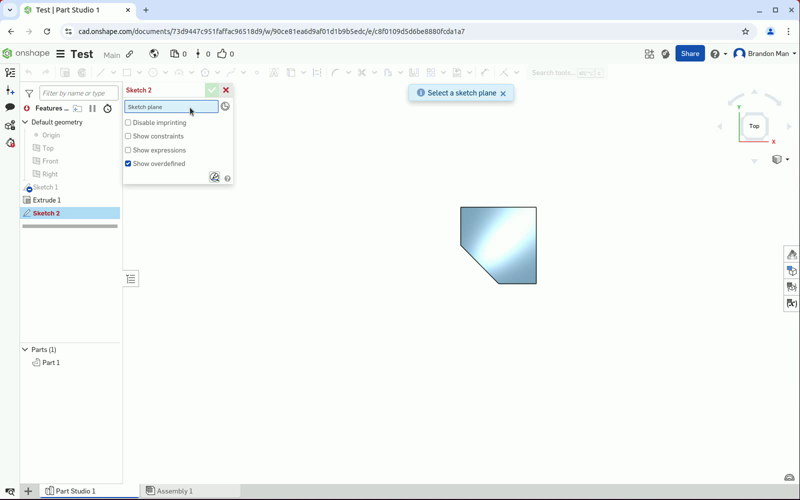
mouse_move(73, 150)
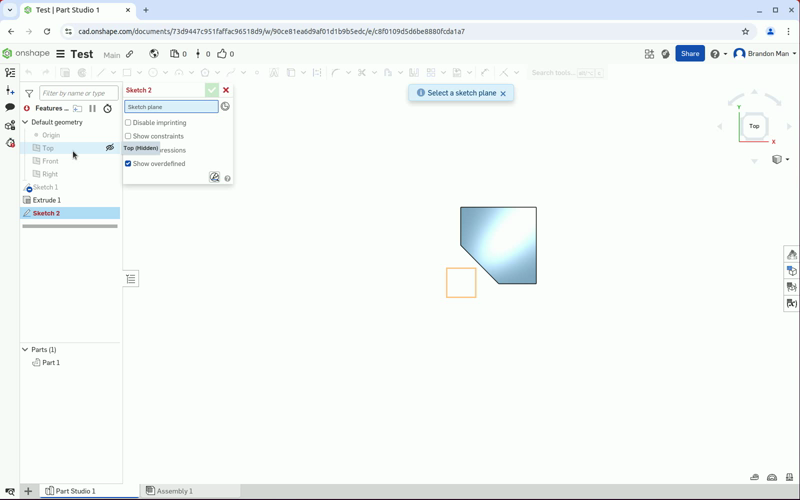
click(73, 150)
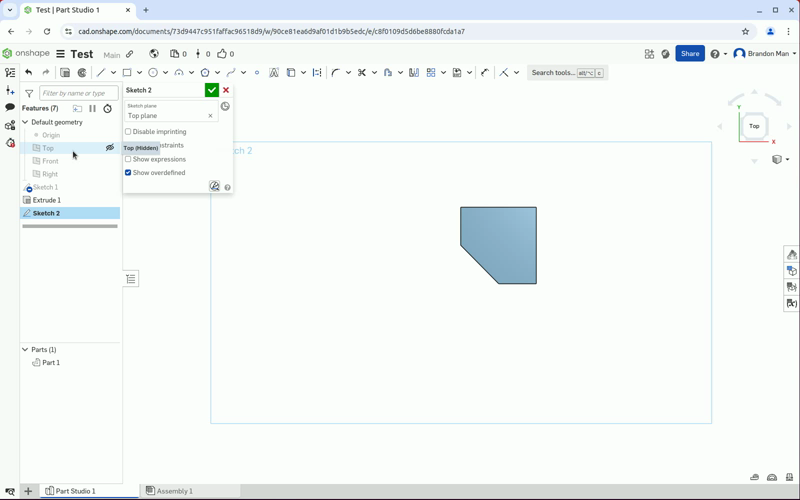
mouse_move(73, 352)
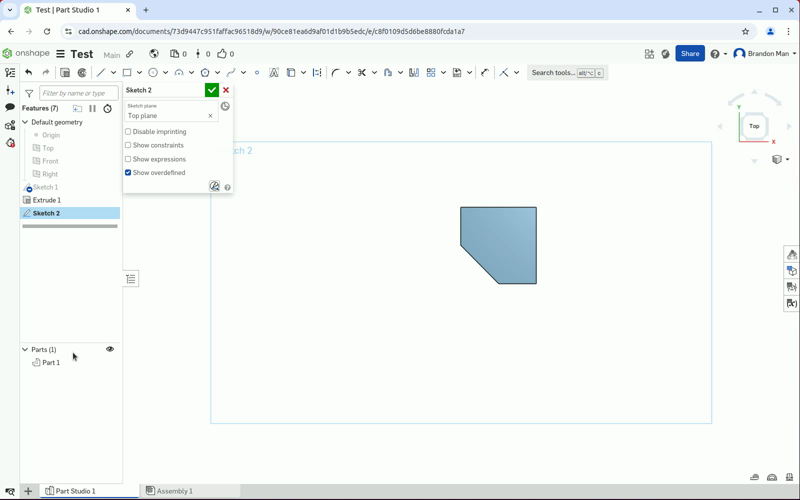
key(y)
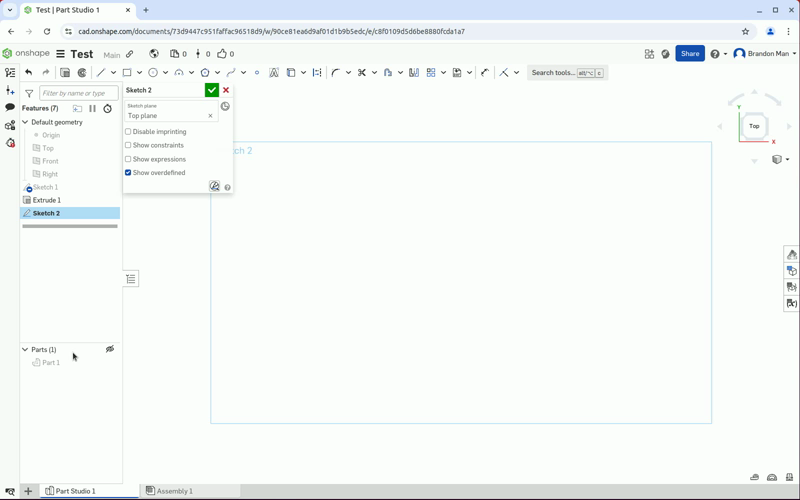
key(l)
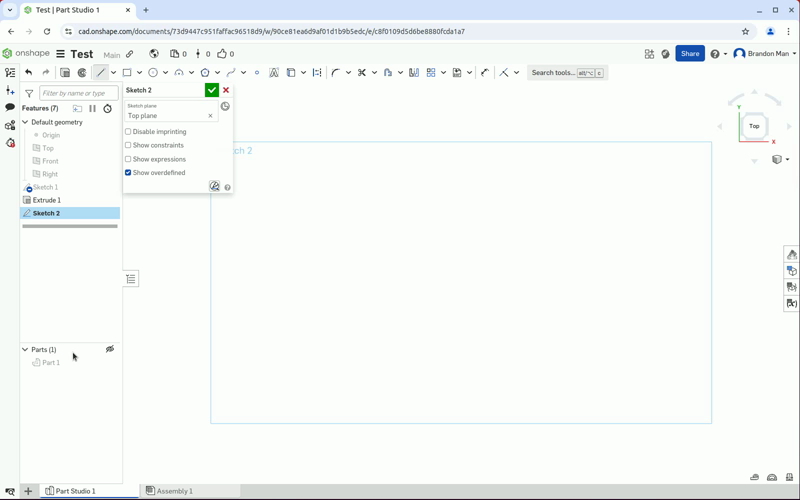
key_down(shift)
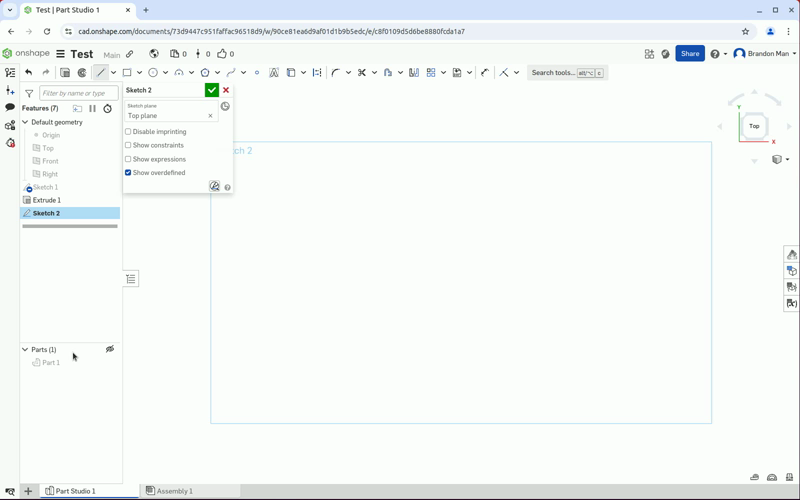
mouse_move(535, 282)
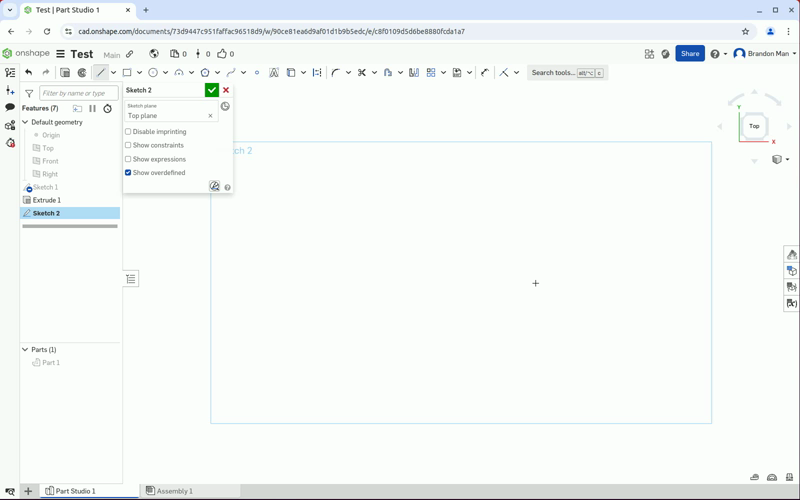
click(535, 282)
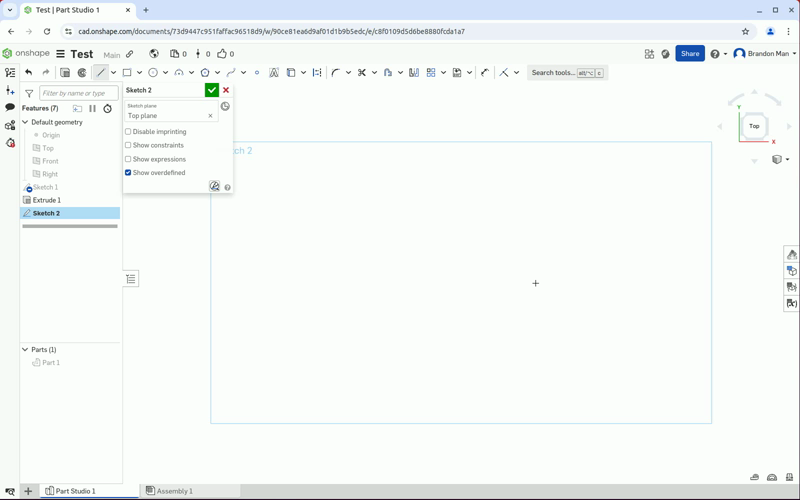
key_up(shift)
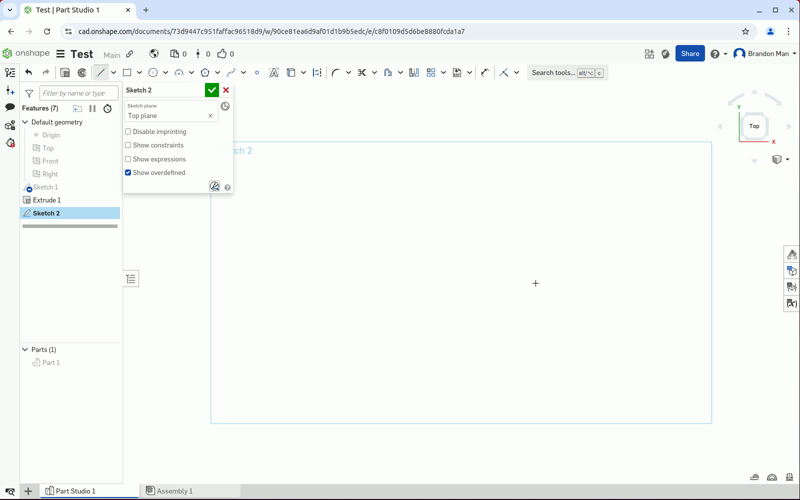
key_down(shift)
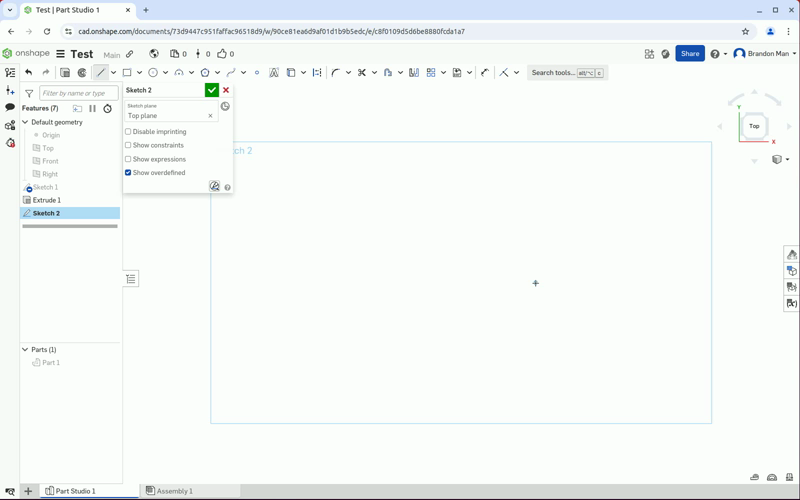
mouse_move(565, 282)
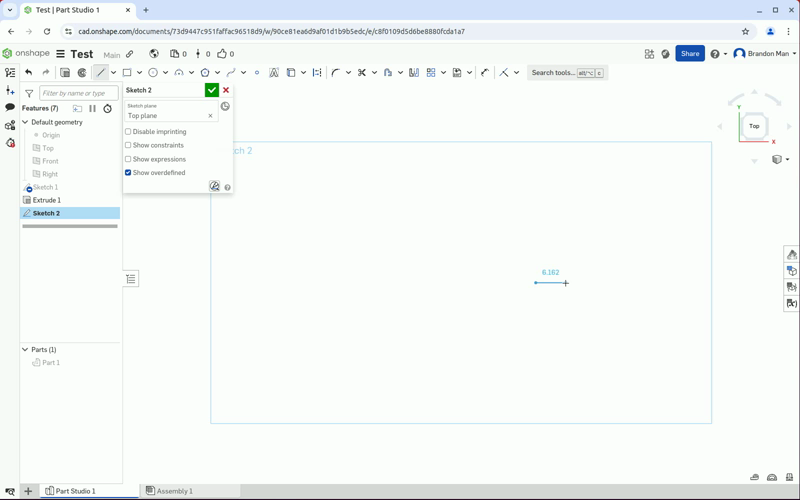
mouse_move(573, 282)
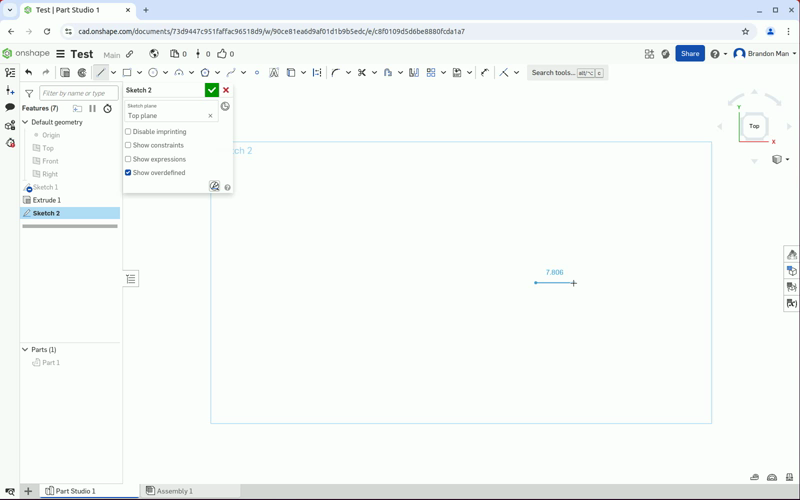
click(573, 282)
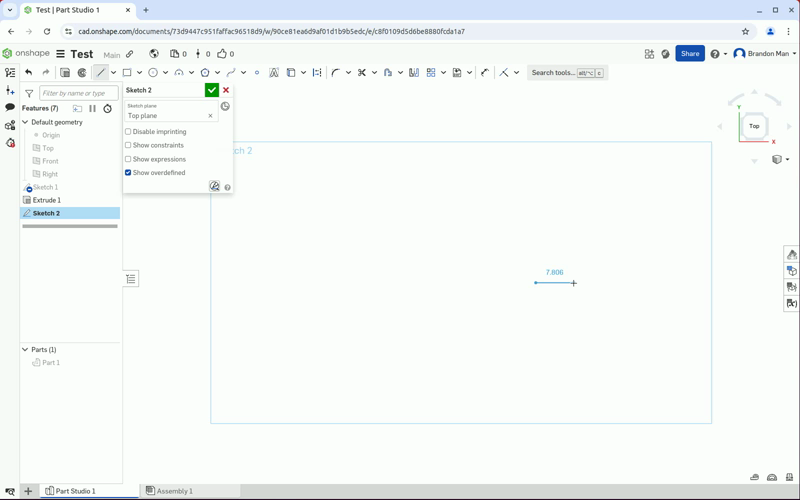
key_up(shift)
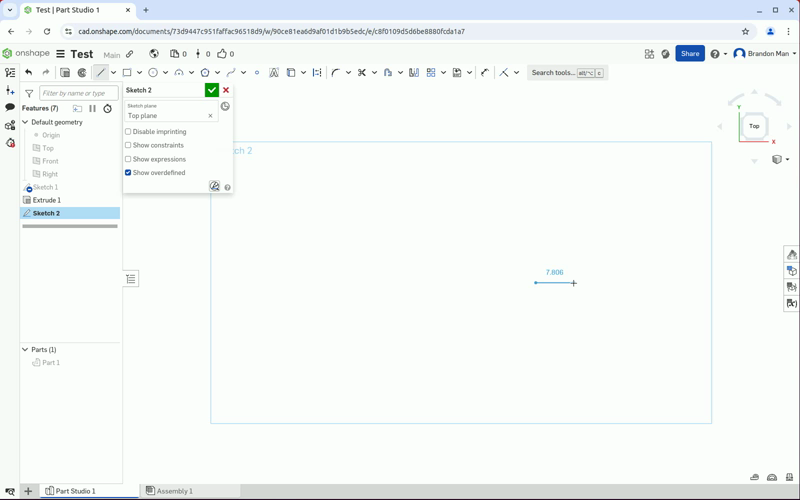
key_down(shift)
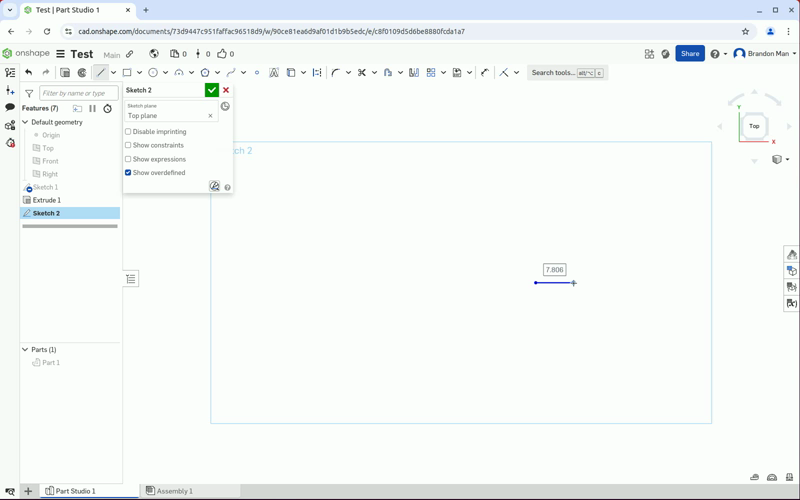
mouse_move(573, 207)
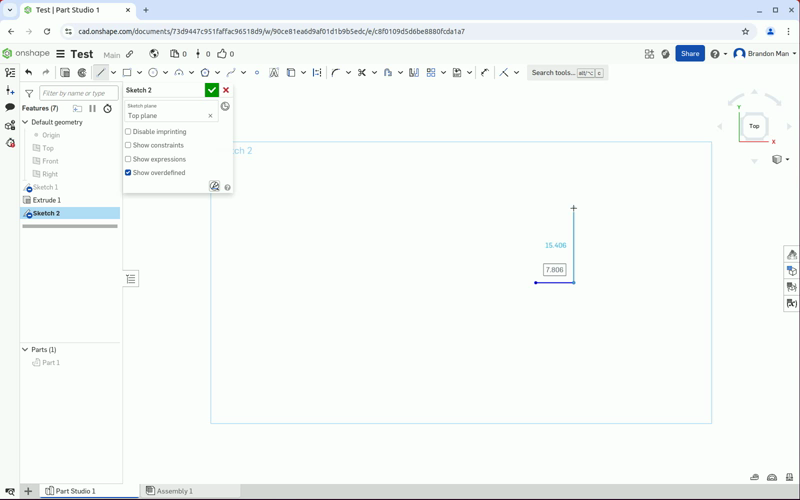
click(573, 207)
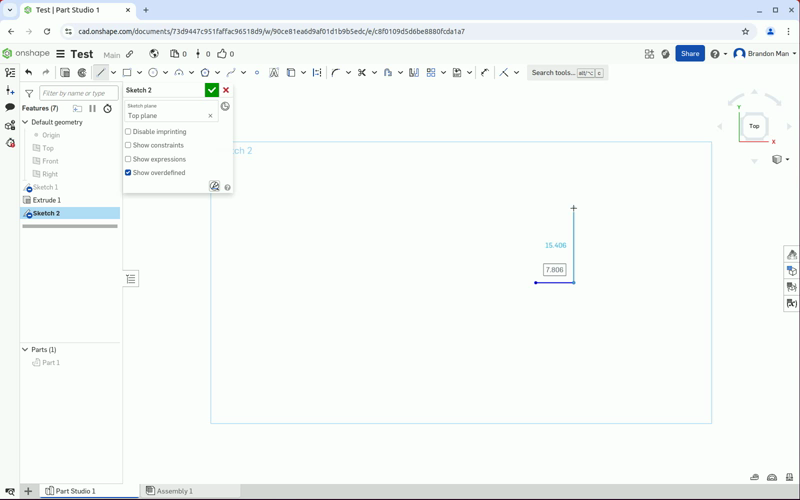
key_up(shift)
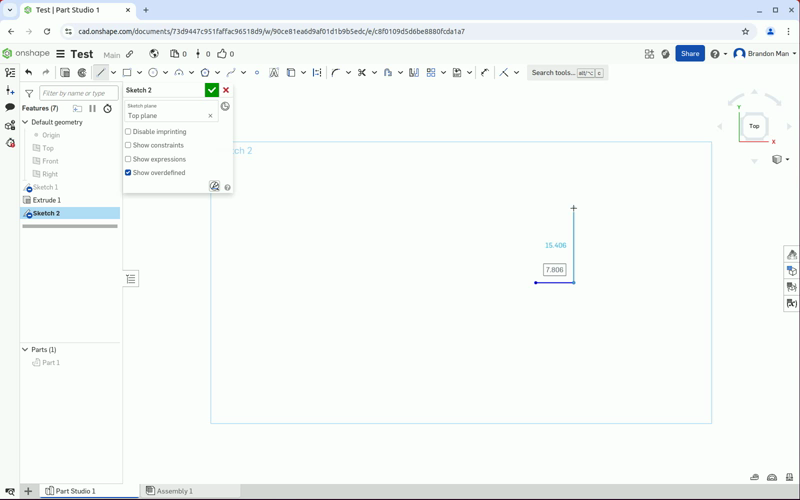
key_down(shift)
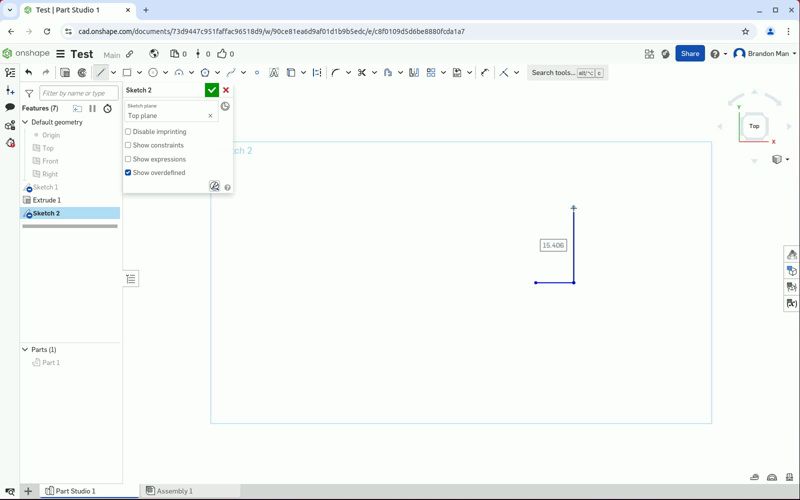
mouse_move(589, 207)
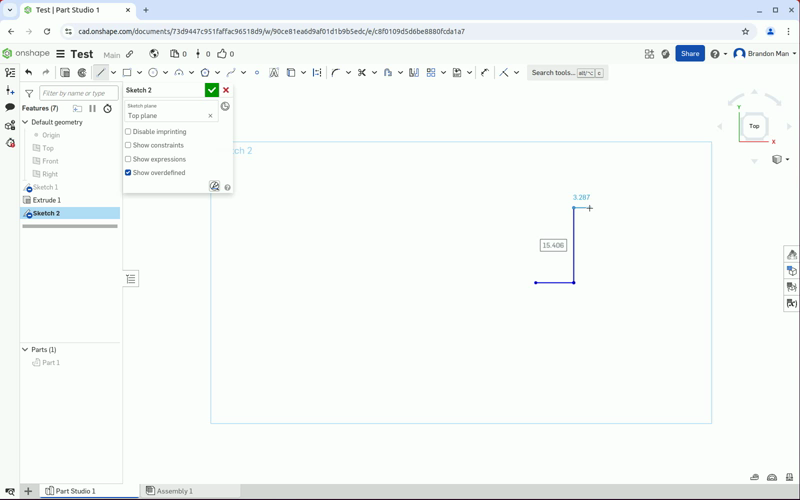
mouse_move(535, 207)
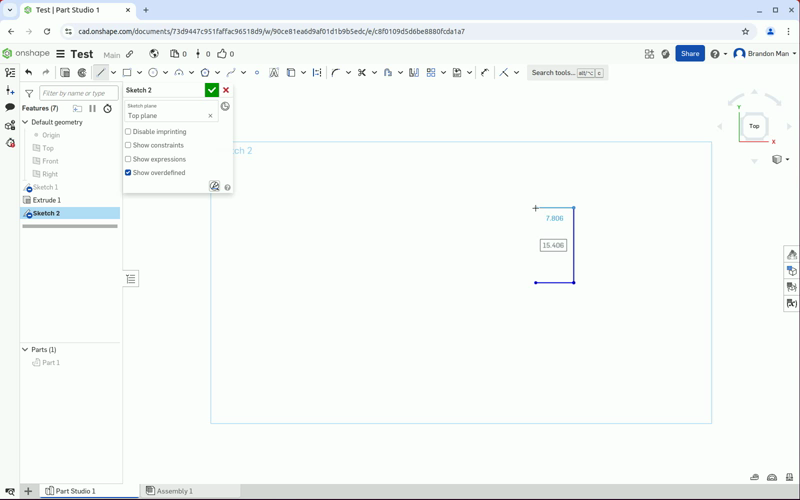
click(535, 207)
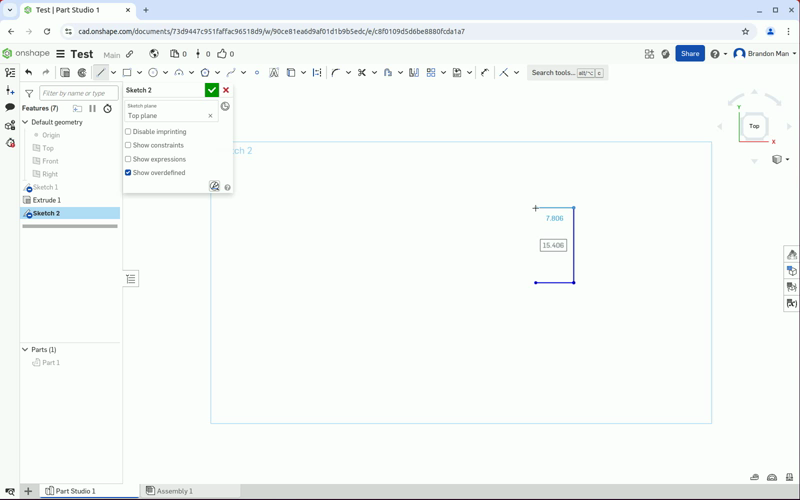
key_up(shift)
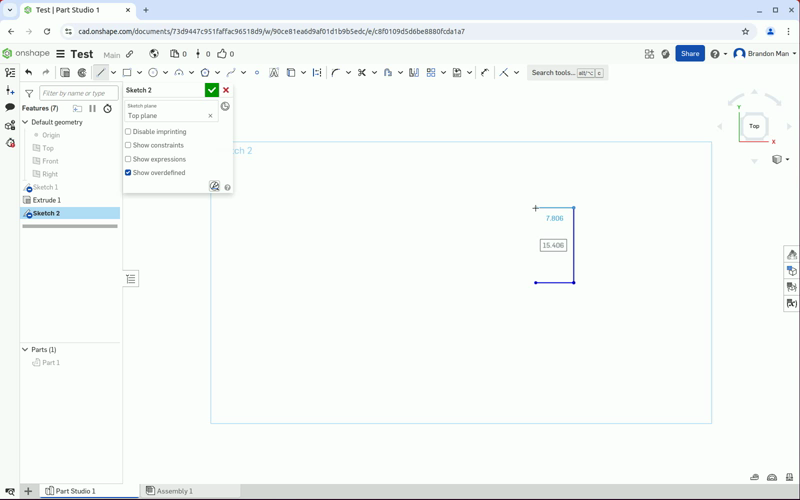
key_down(shift)
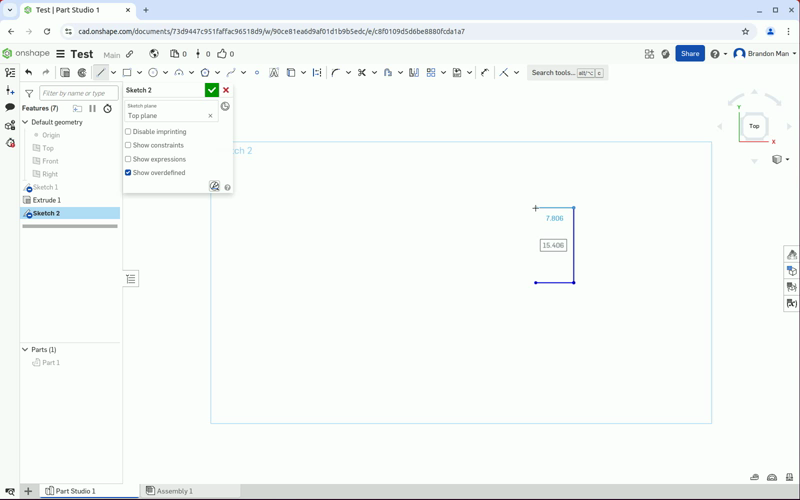
mouse_move(535, 282)
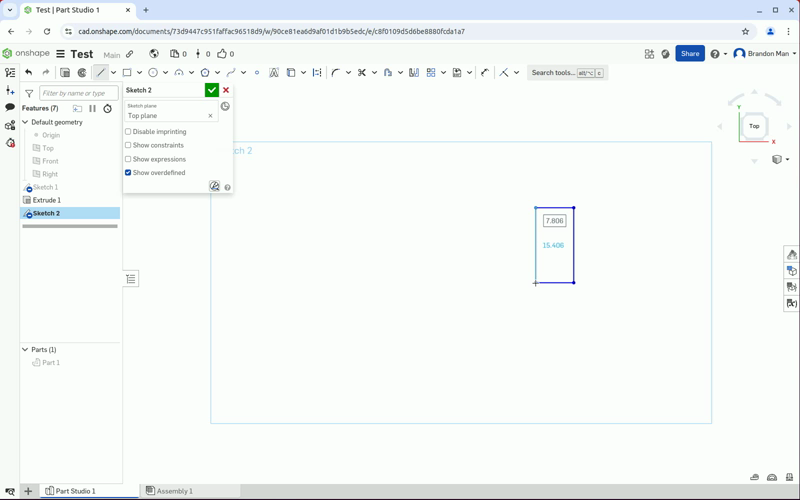
key_up(shift)
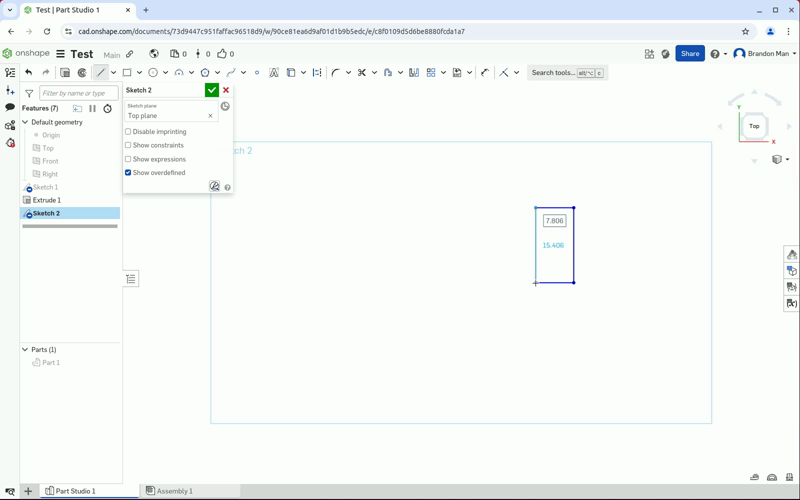
click(535, 282)
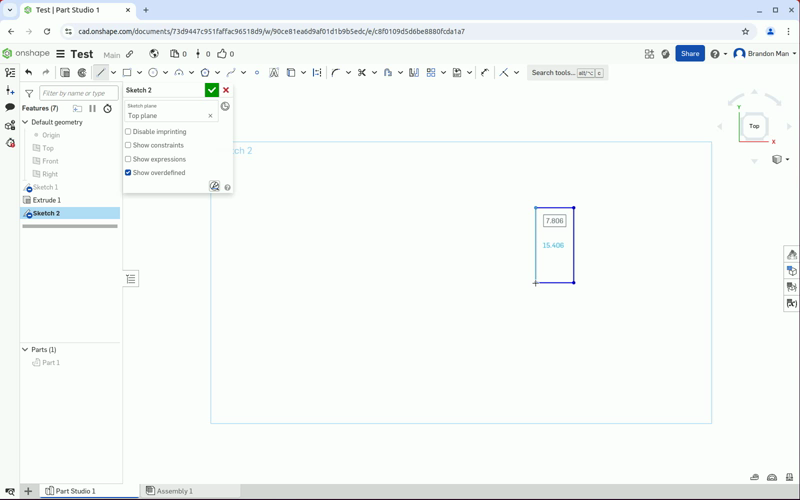
key(esc)
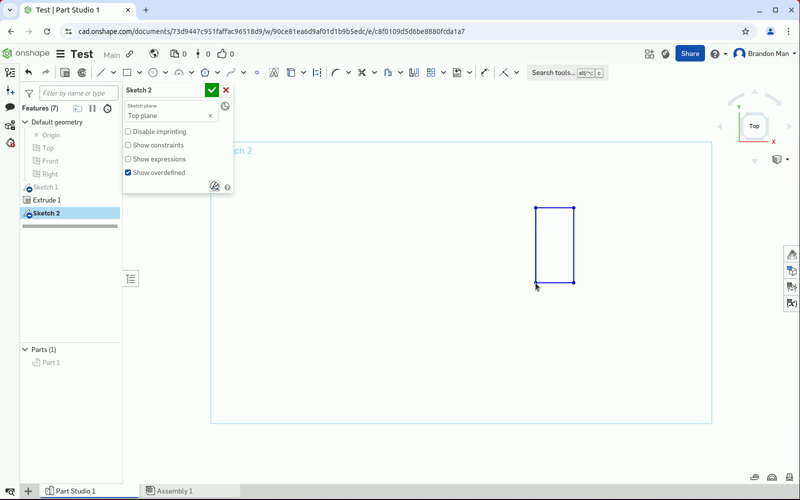
mouse_move(566, 251)
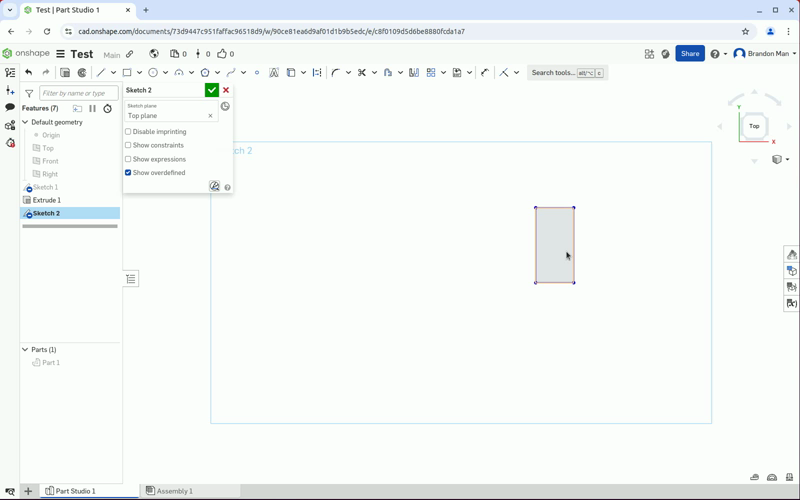
click(566, 251)
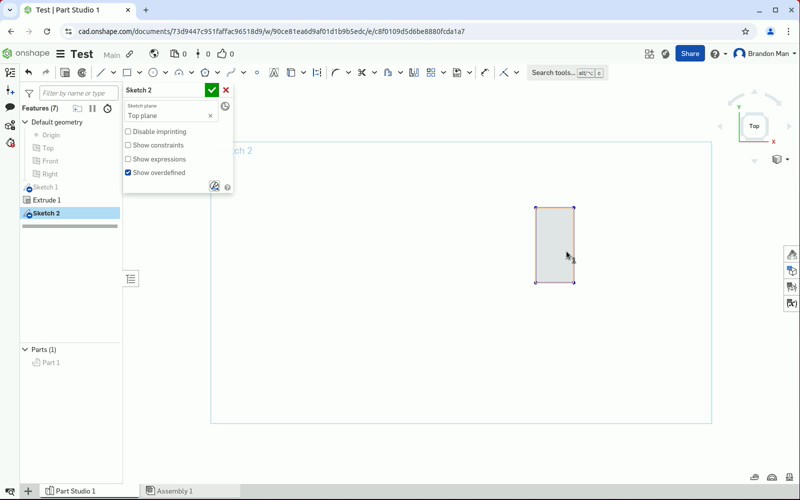
mouse_move(73, 352)
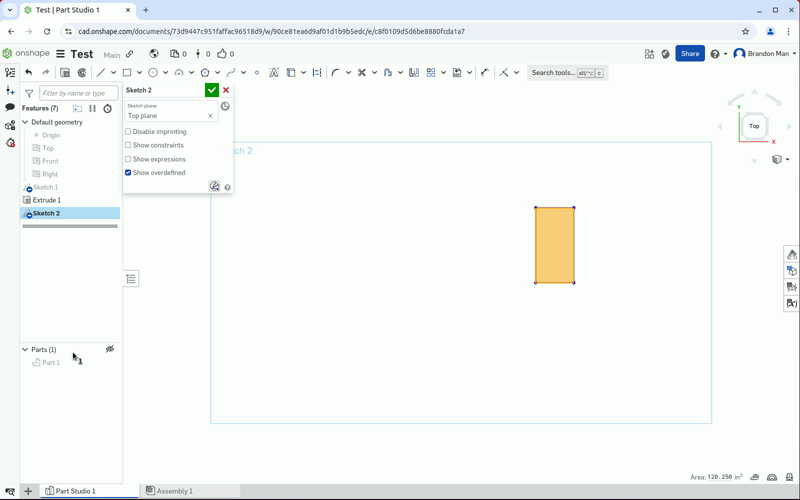
key(shift+y)
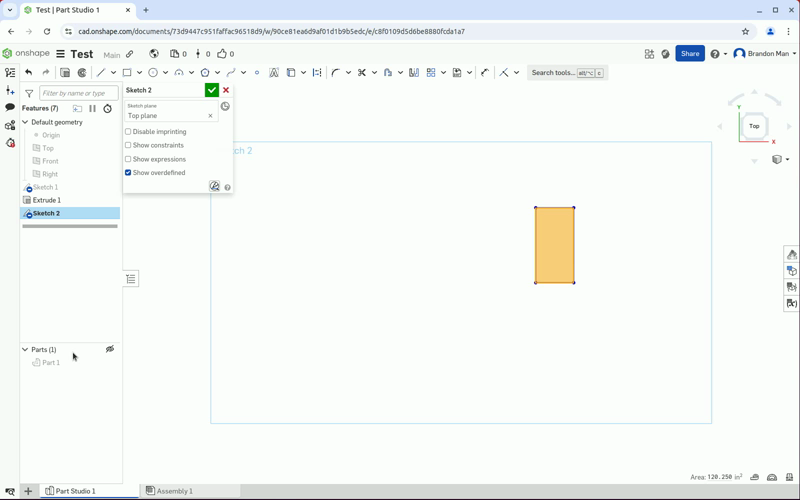
key(shift+e)
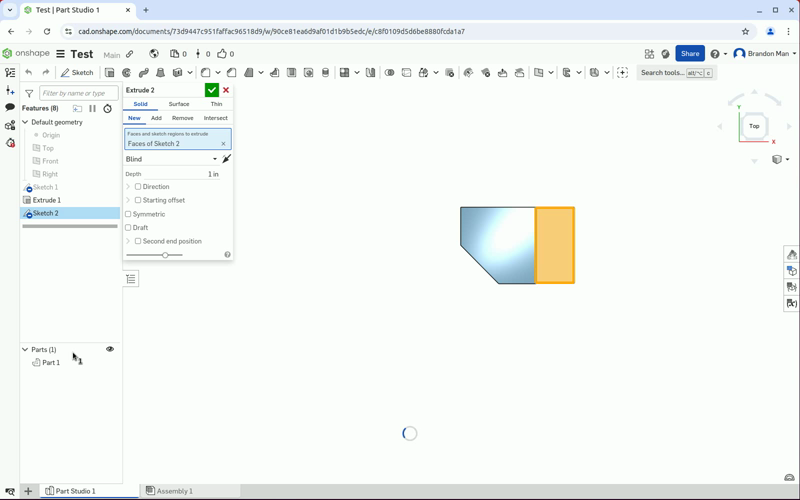
mouse_move(143, 106)
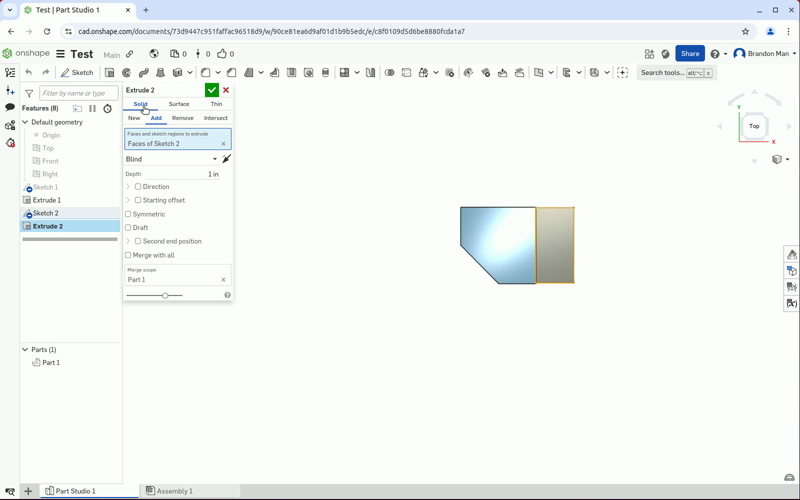
click(143, 106)
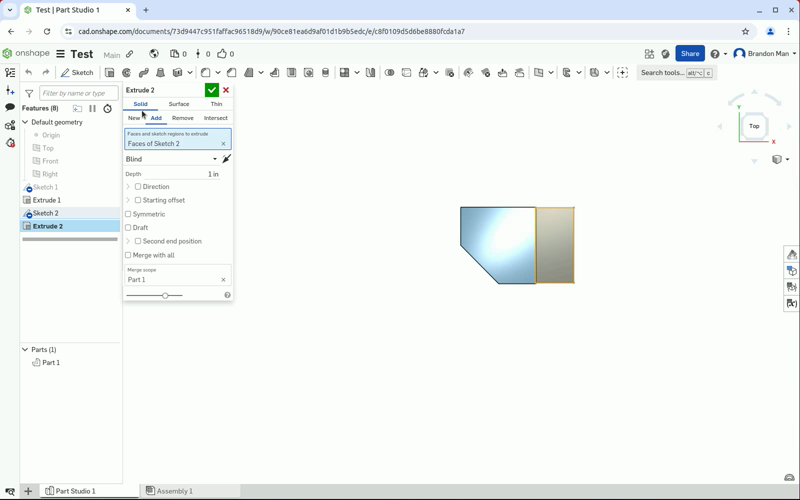
mouse_move(137, 120)
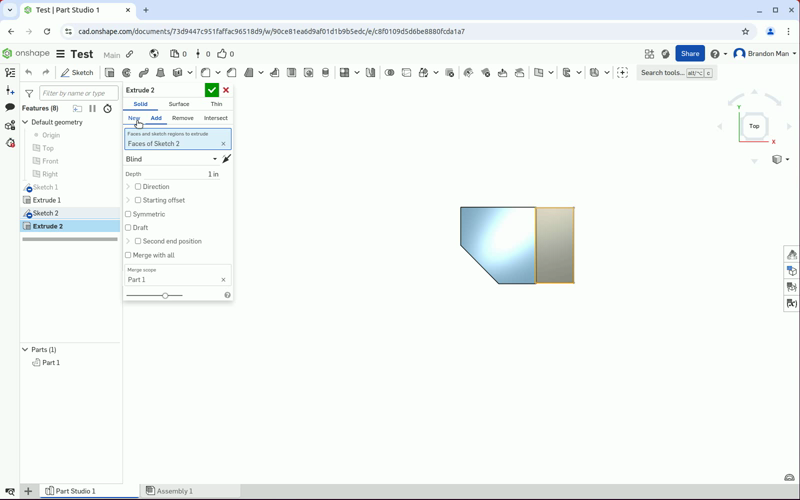
click(137, 120)
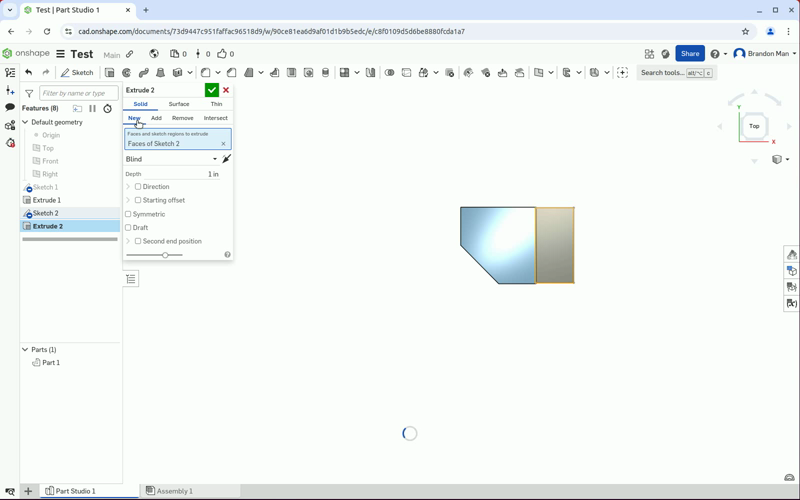
key(tab, 4)
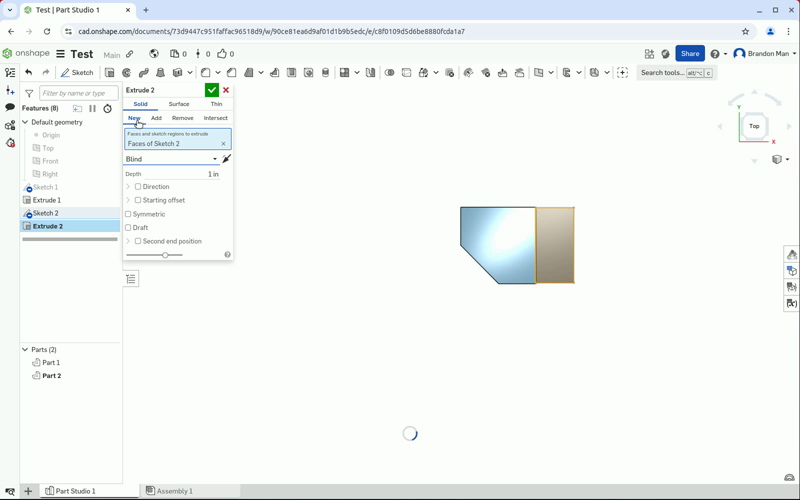
text(7.703)
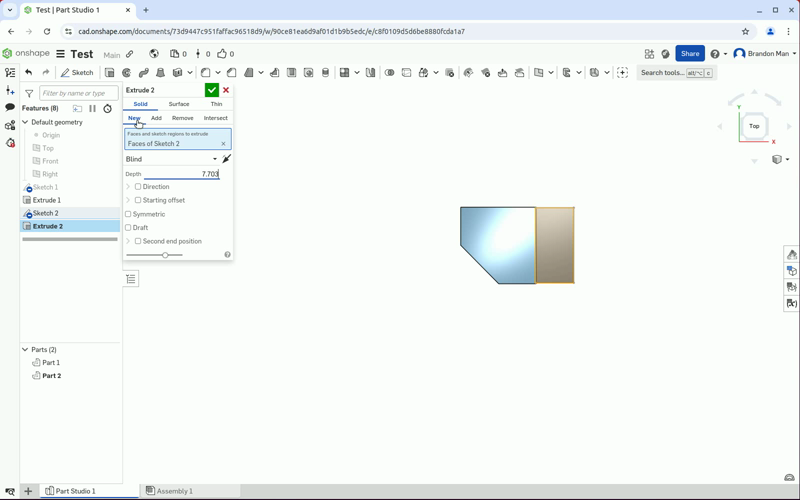
key(enter)
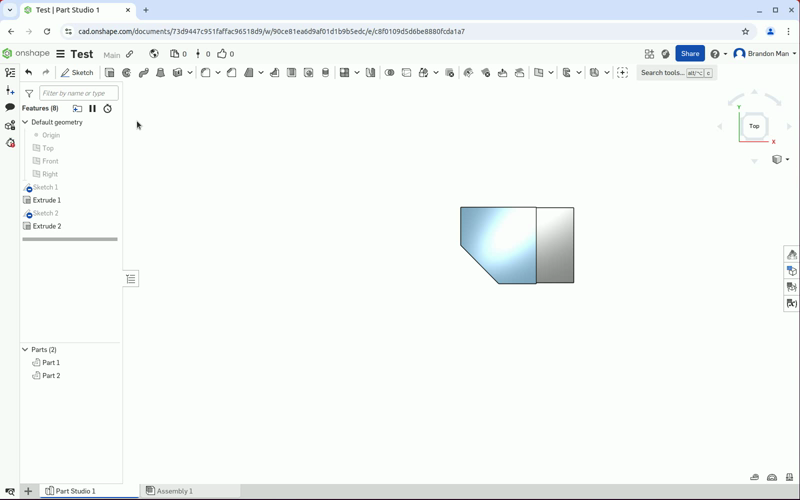
key(shift+h)
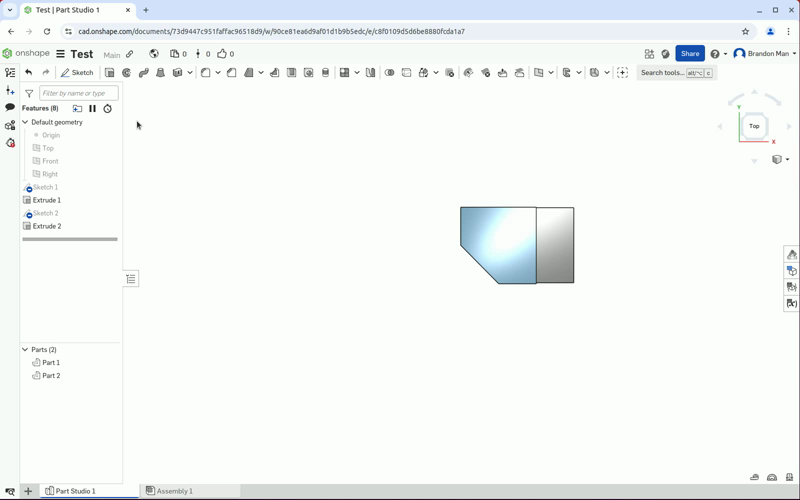
key(shift+h)
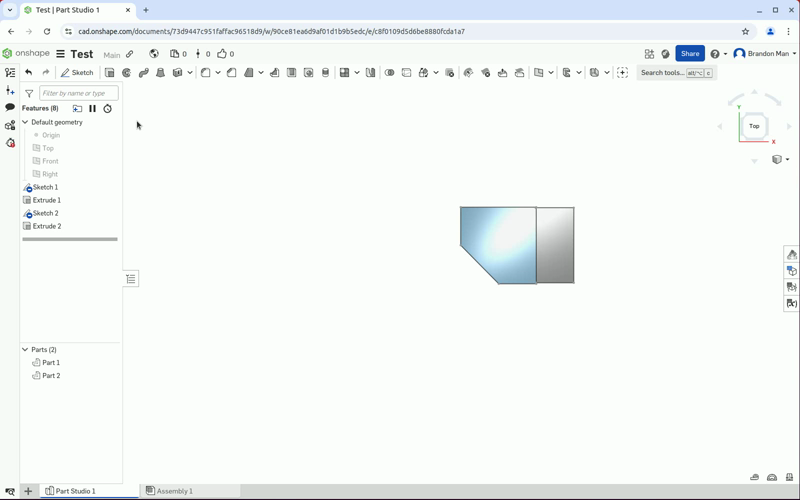
key(shift+7)
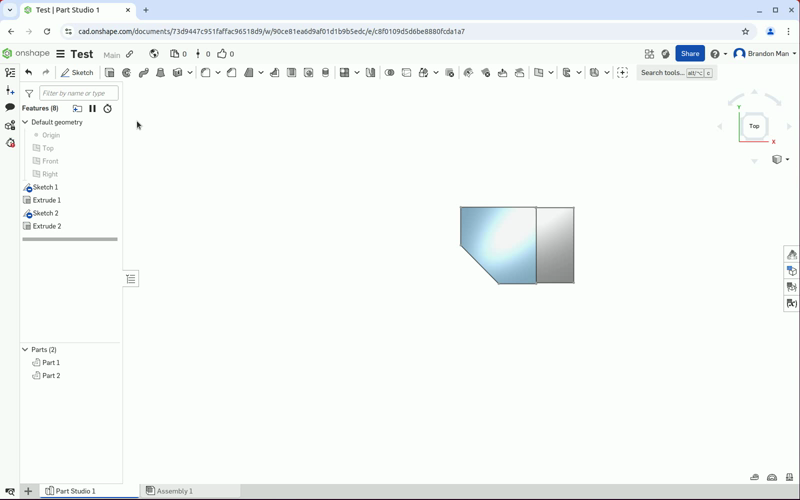
key(up, 3)
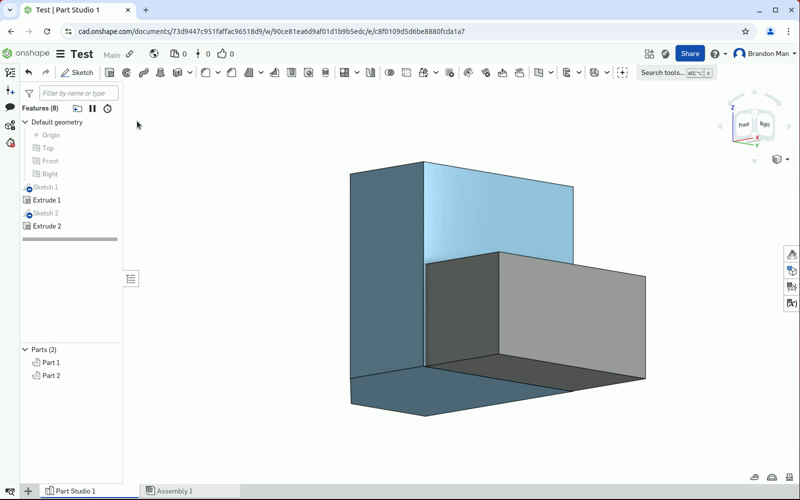
key(left, 3)
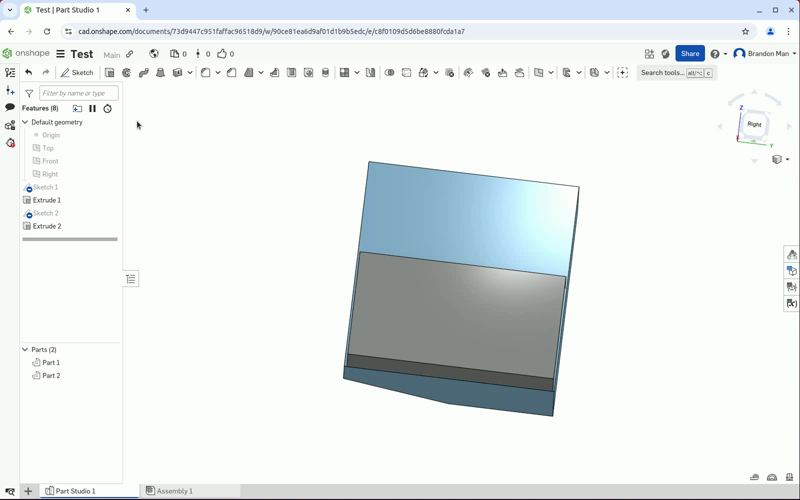
key(right, 3)
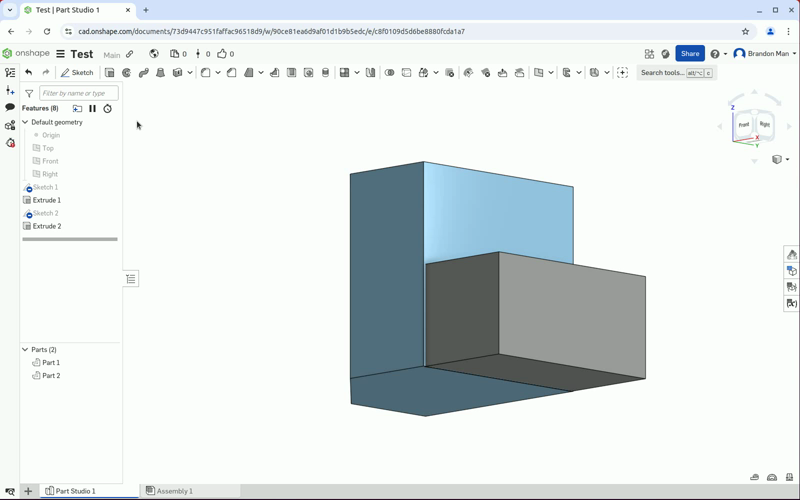
key(down, 3)
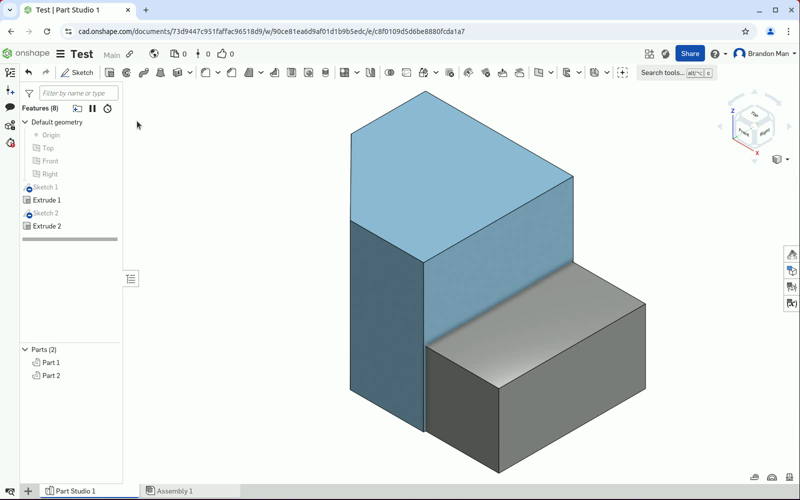
mouse_move(73, 189)
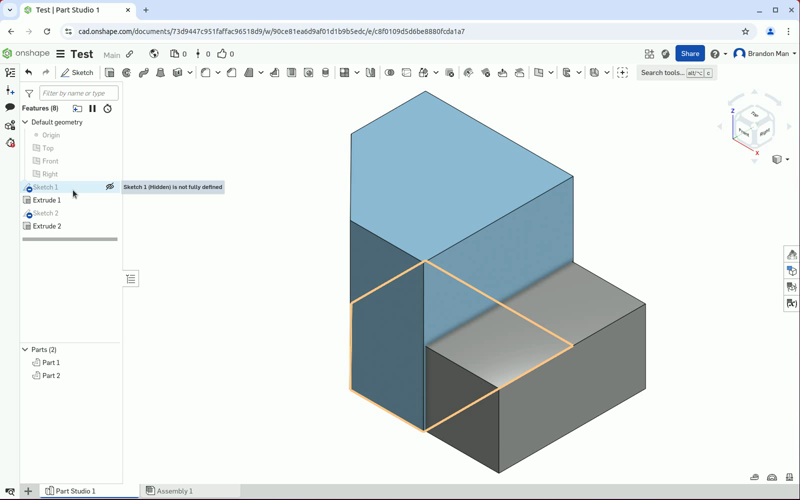
click(73, 189)